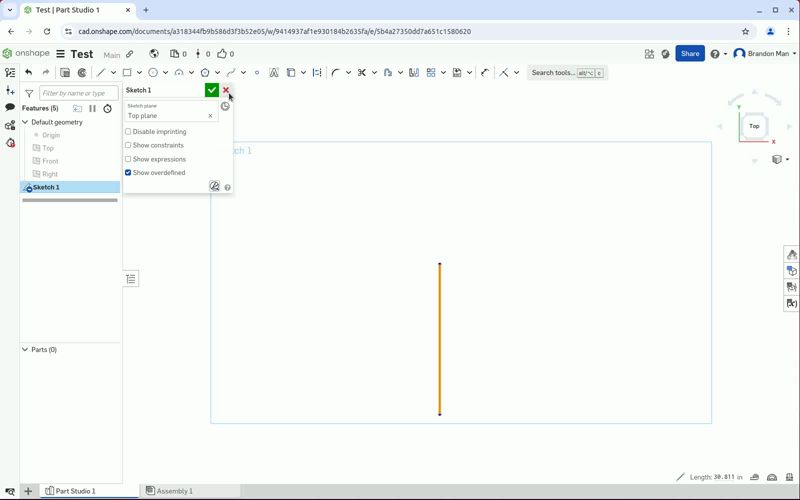
key(shift+h)
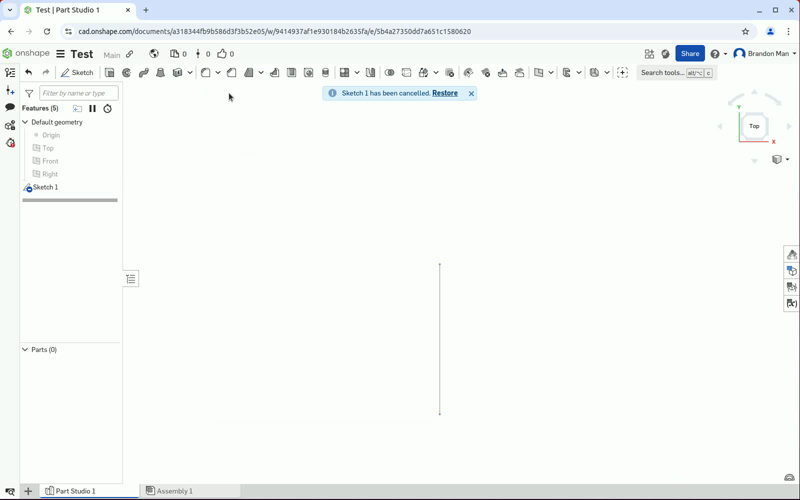
key(shift+s)
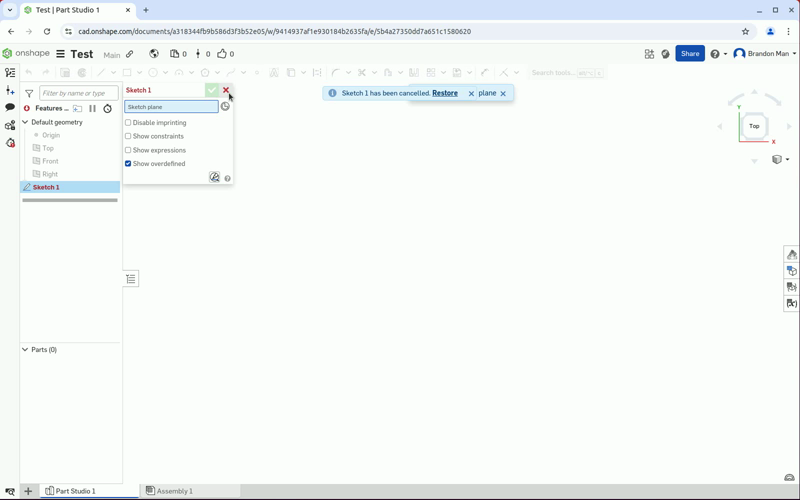
mouse_move(73, 150)
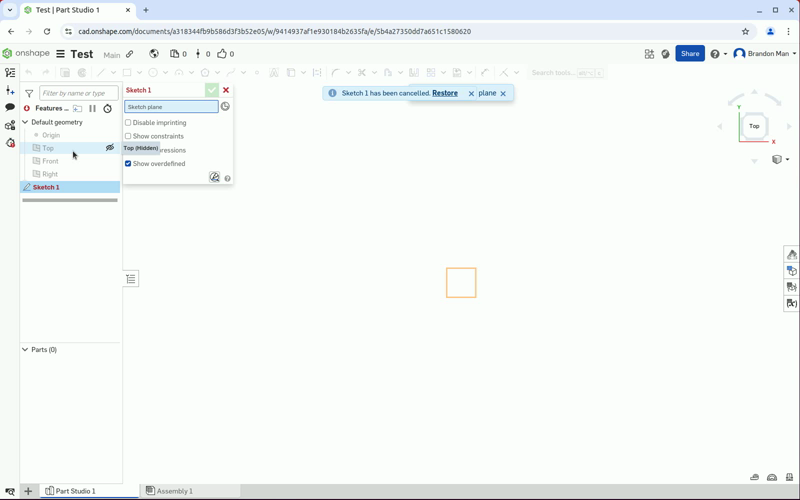
click(73, 150)
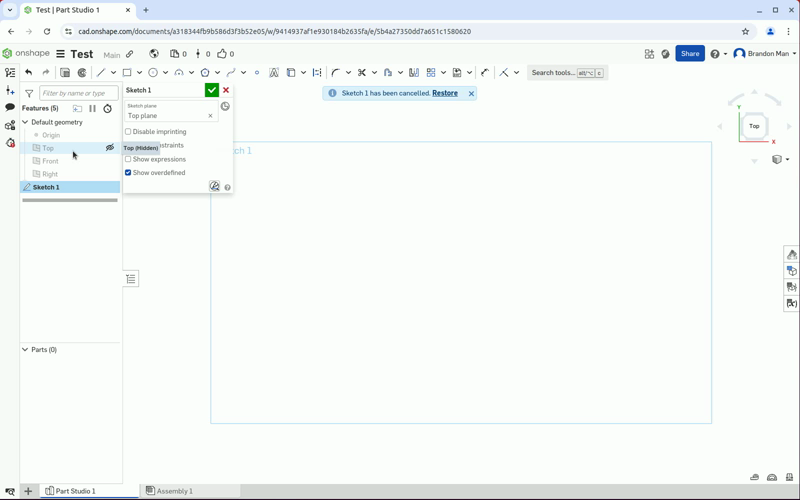
mouse_move(73, 352)
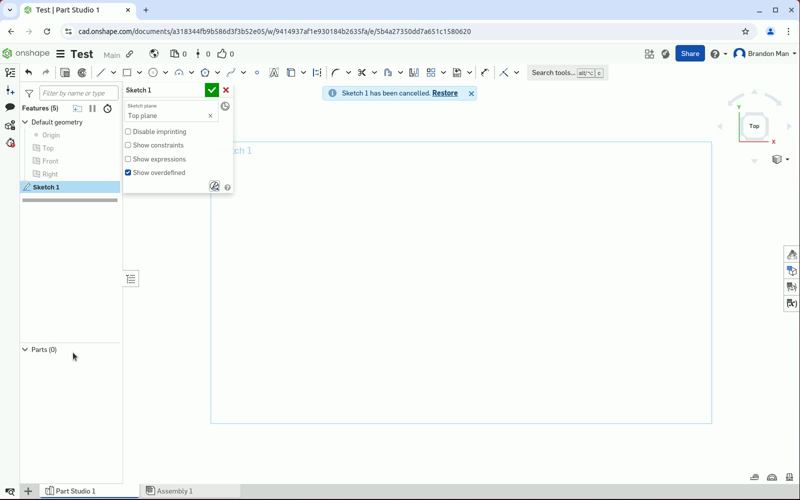
key(y)
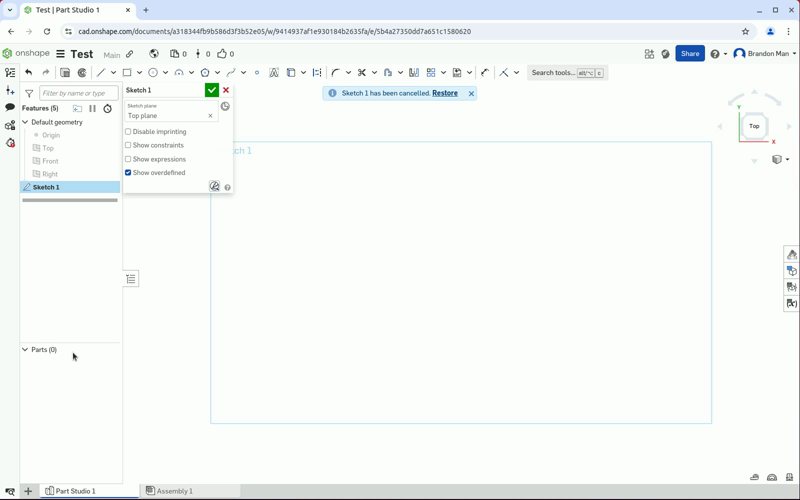
key(l)
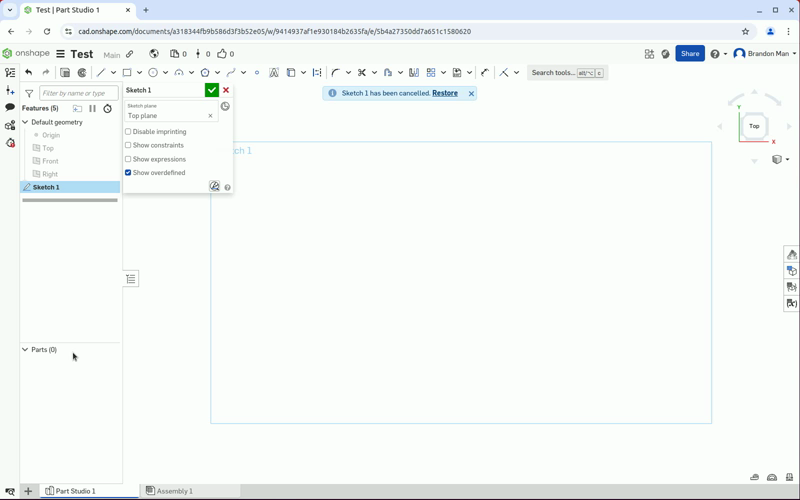
key_down(shift)
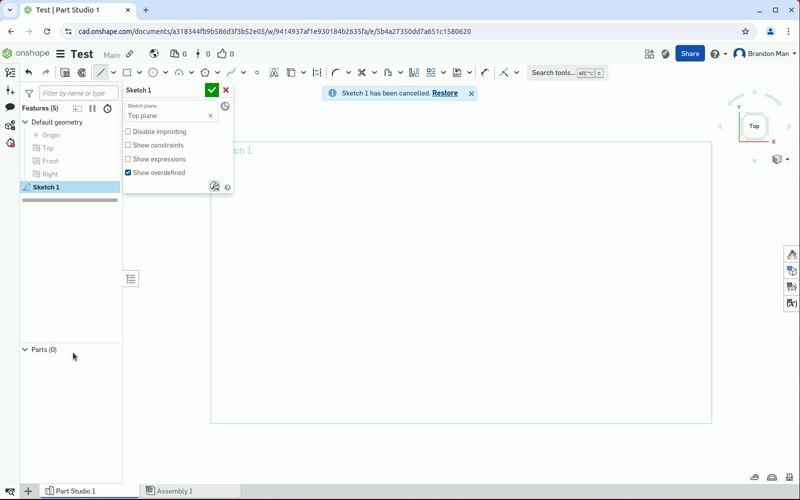
mouse_move(460, 282)
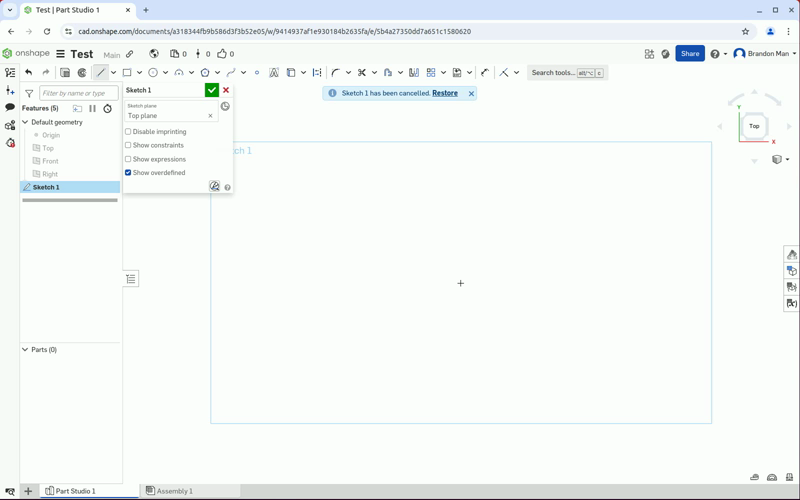
click(460, 282)
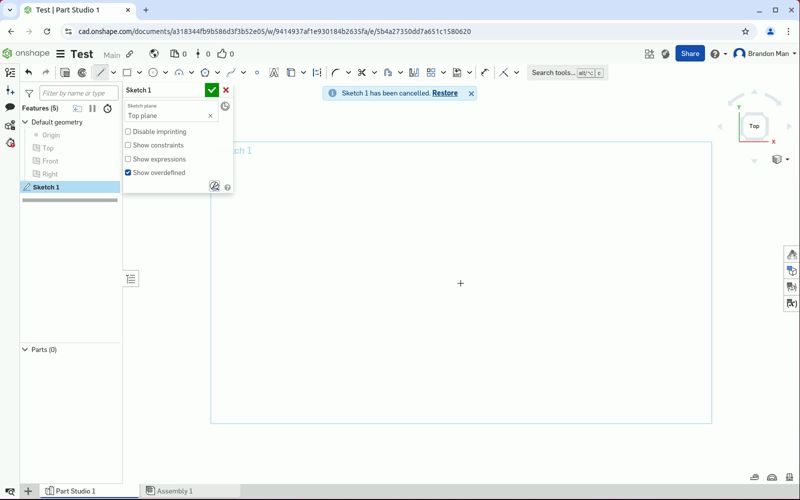
key_up(shift)
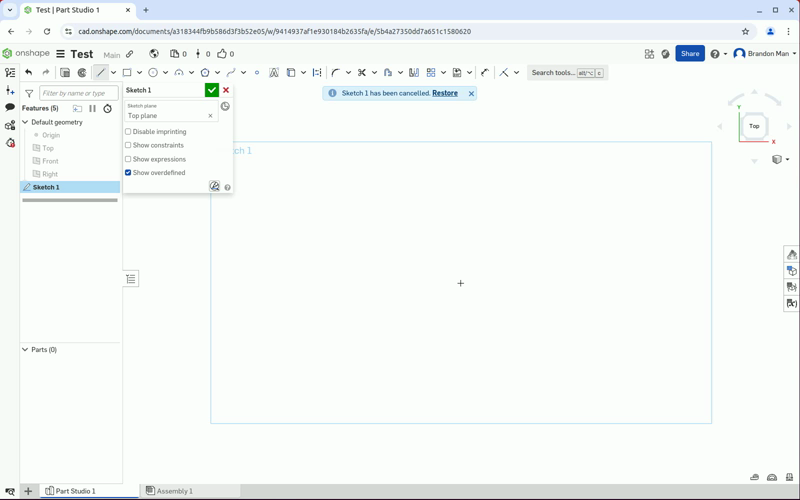
key_down(shift)
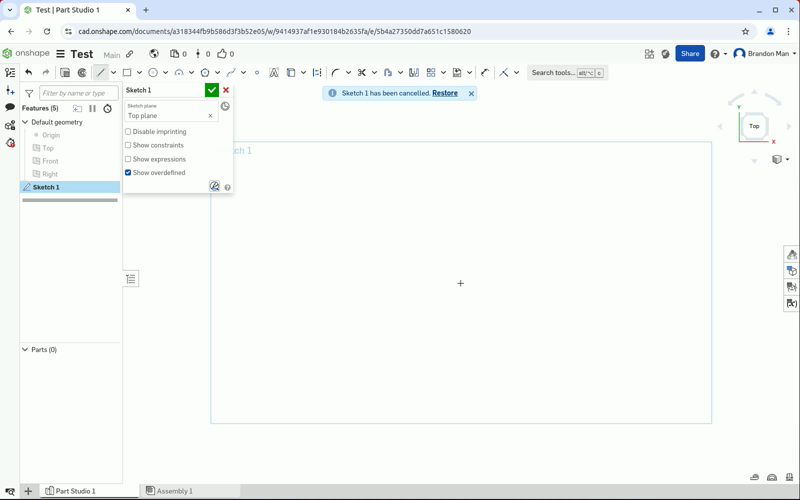
mouse_move(544, 282)
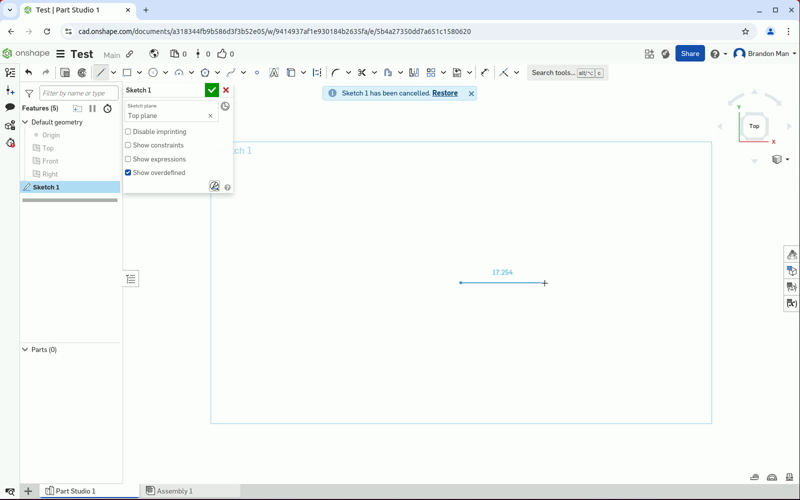
click(544, 282)
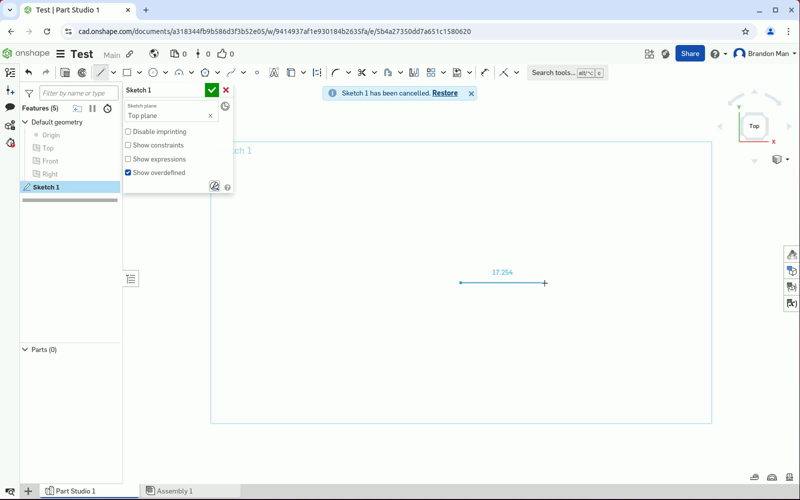
key_up(shift)
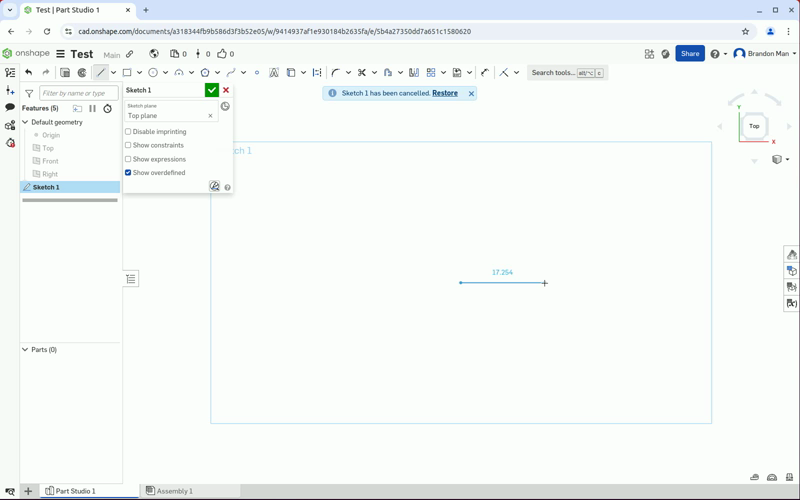
key_down(shift)
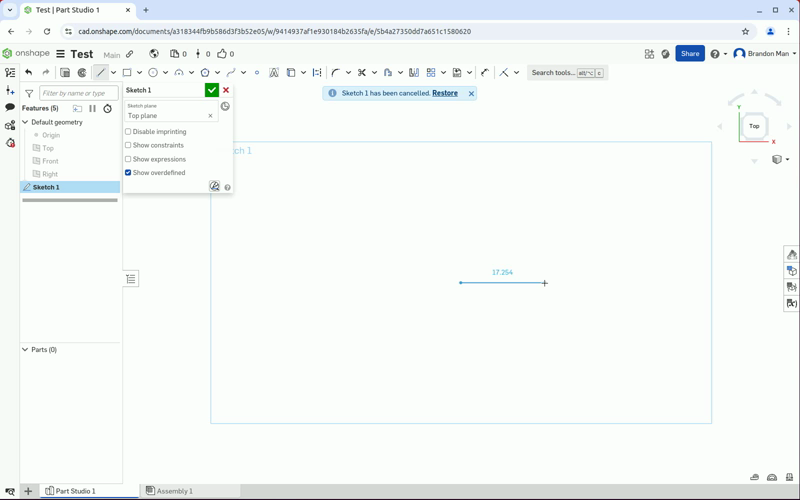
mouse_move(544, 170)
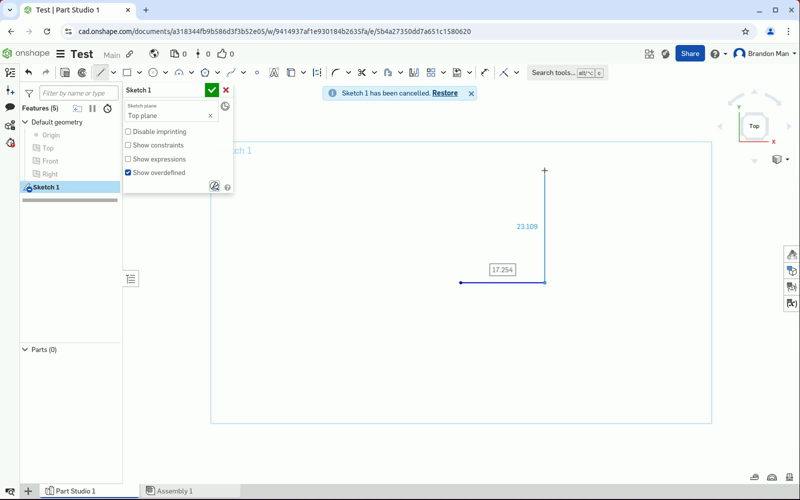
click(544, 170)
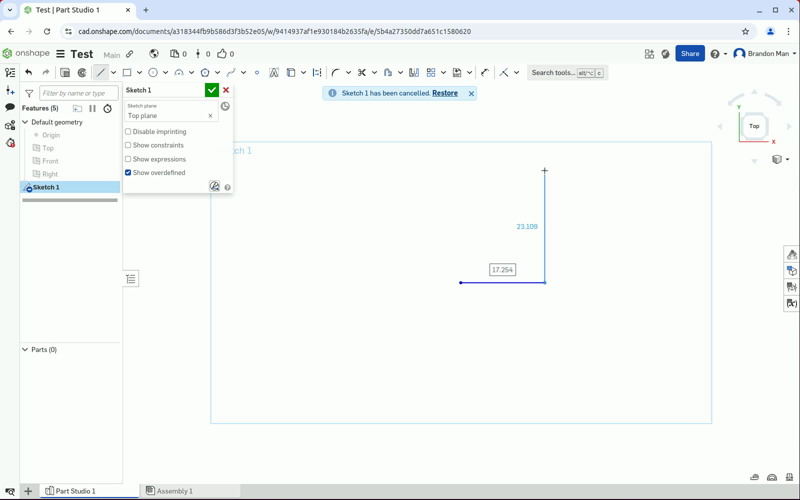
key_up(shift)
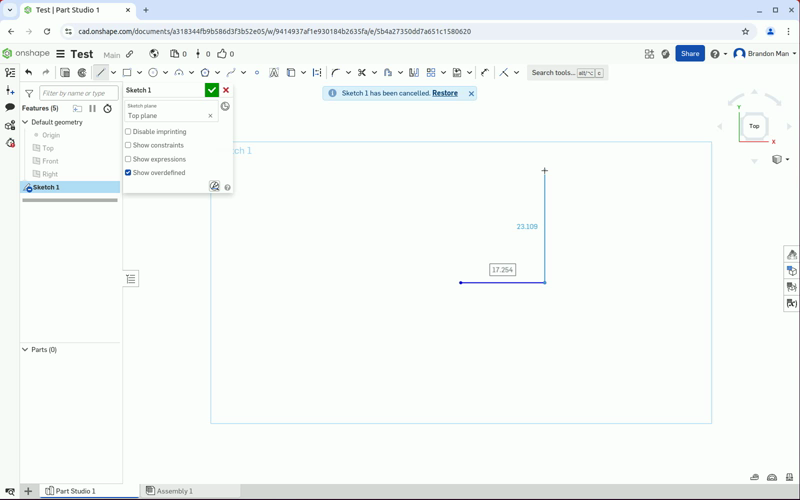
key_down(shift)
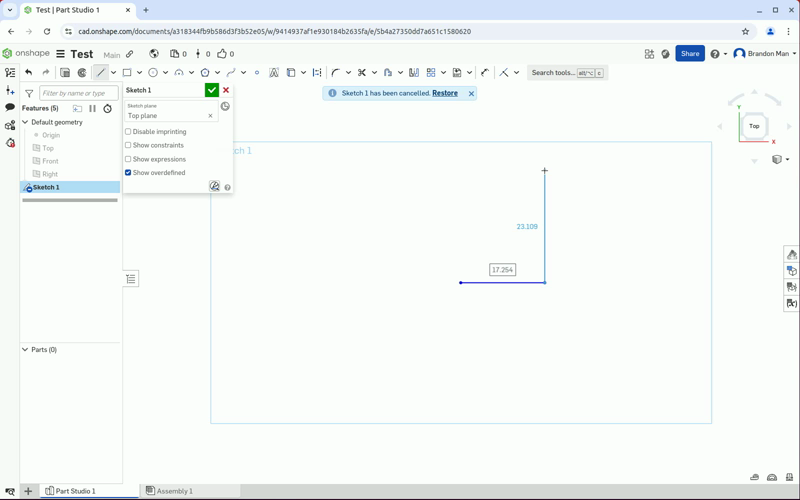
mouse_move(460, 170)
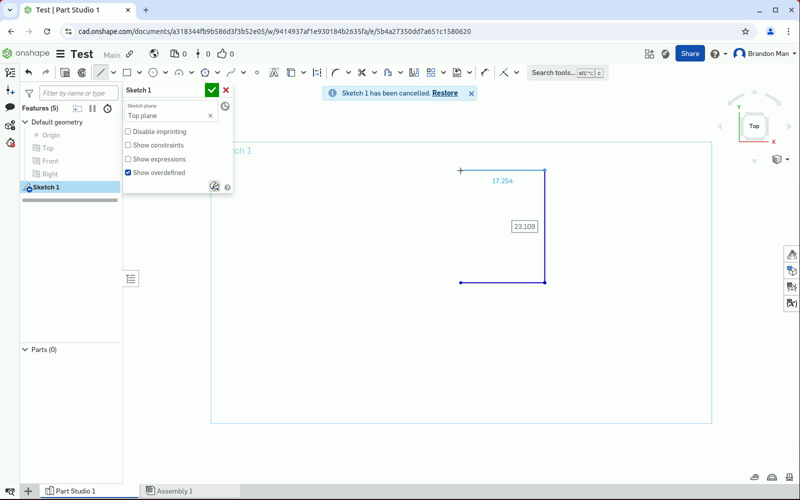
click(460, 170)
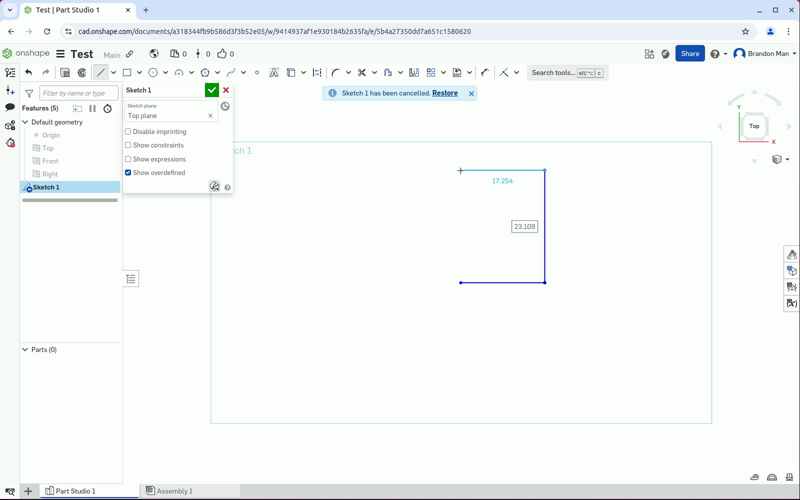
key_up(shift)
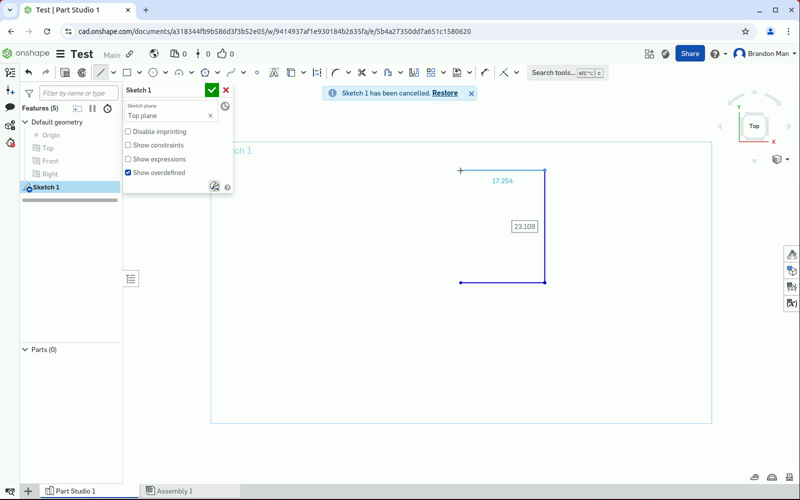
key_down(shift)
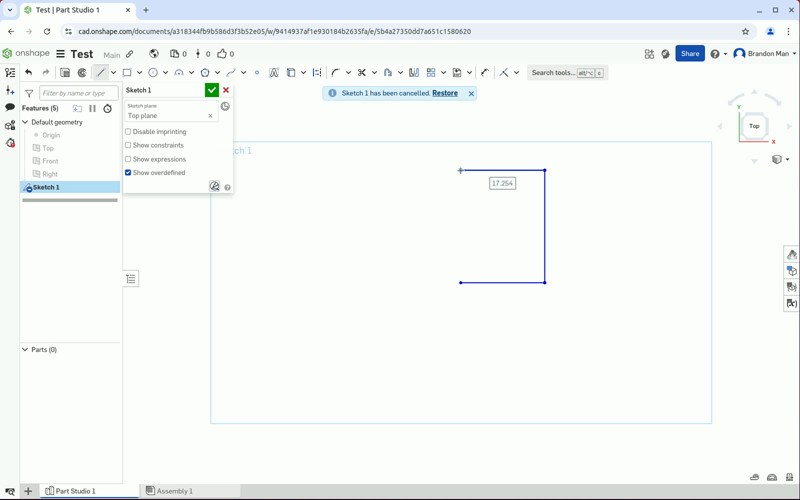
mouse_move(460, 282)
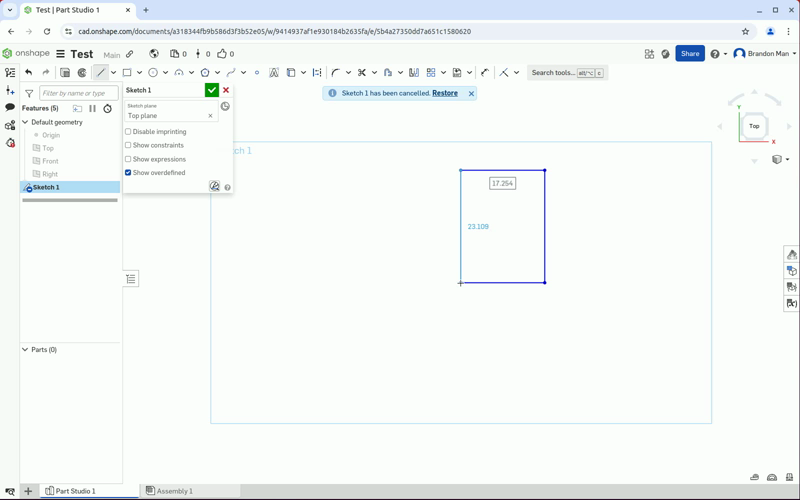
key_up(shift)
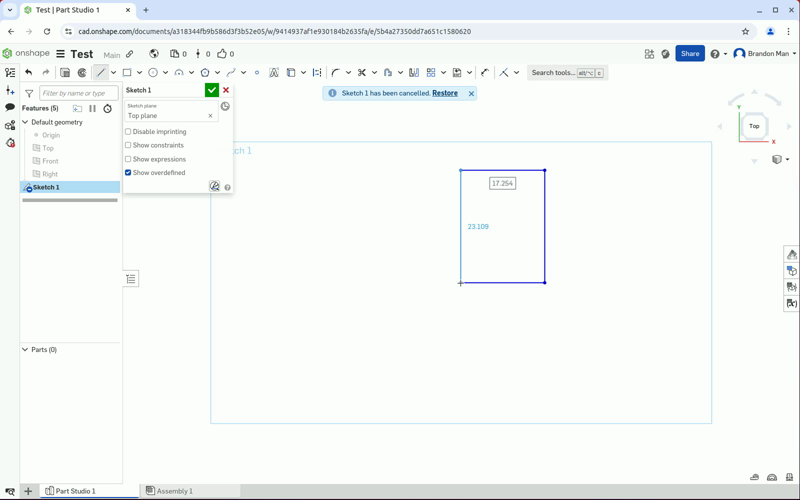
click(460, 282)
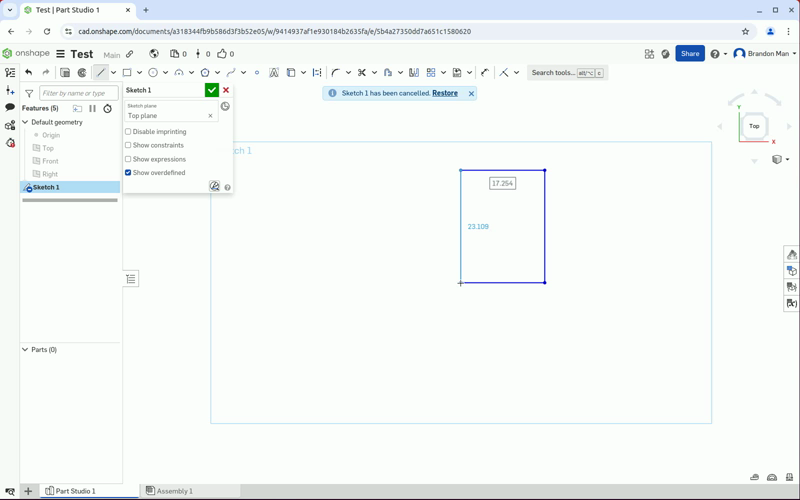
key(esc)
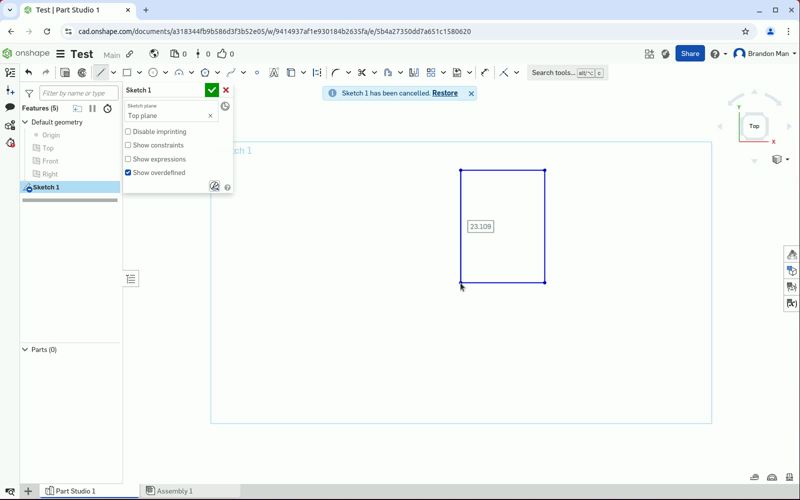
mouse_move(484, 184)
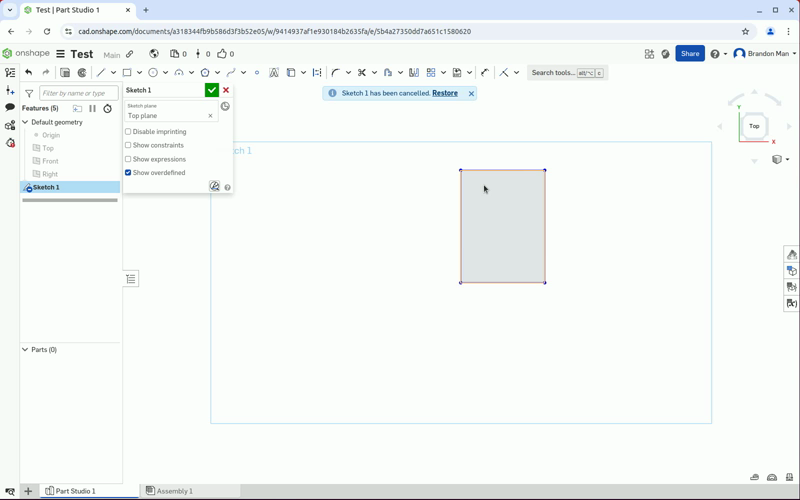
click(484, 184)
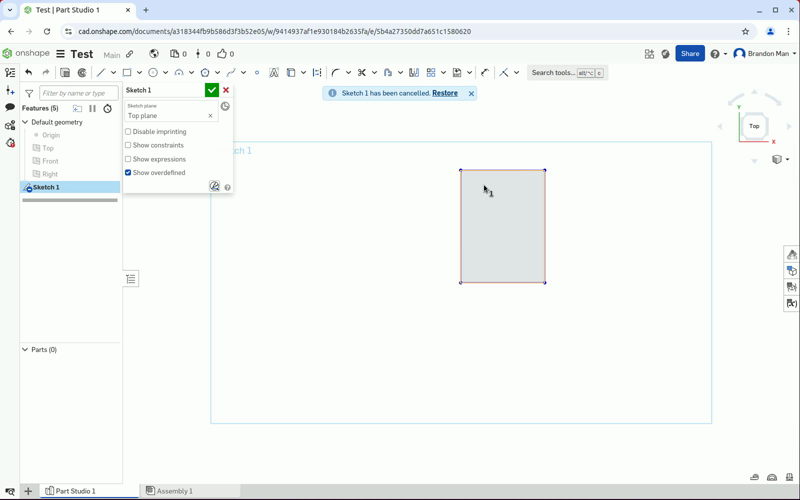
mouse_move(73, 352)
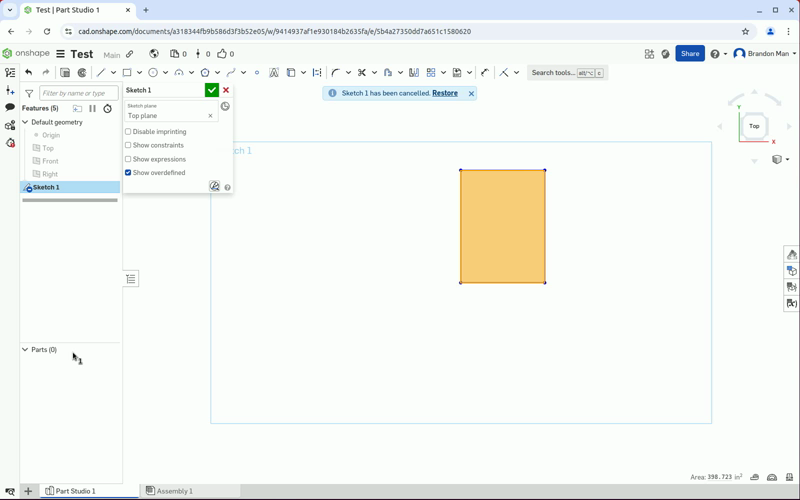
key(shift+y)
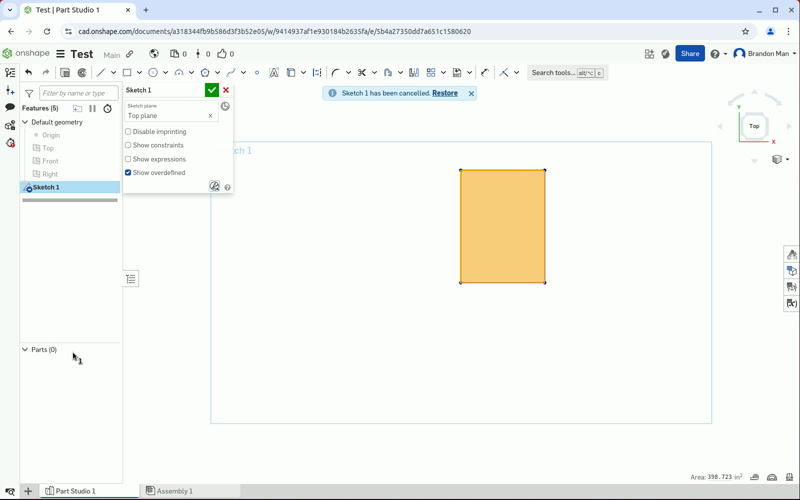
key(shift+e)
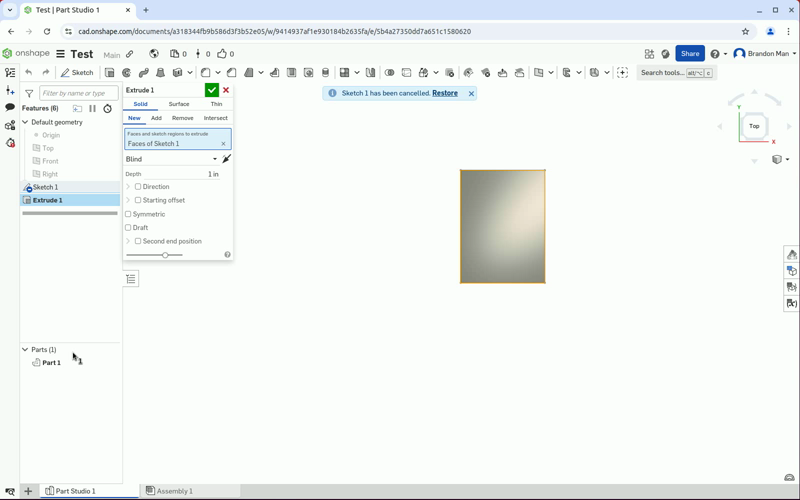
mouse_move(143, 106)
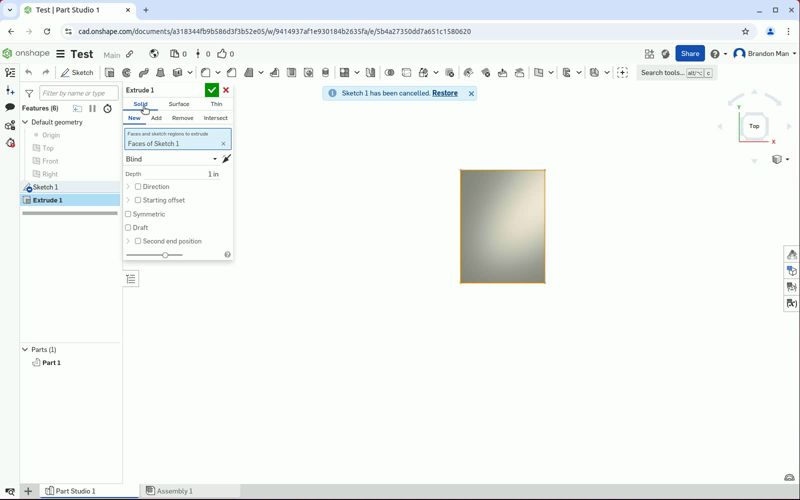
click(143, 106)
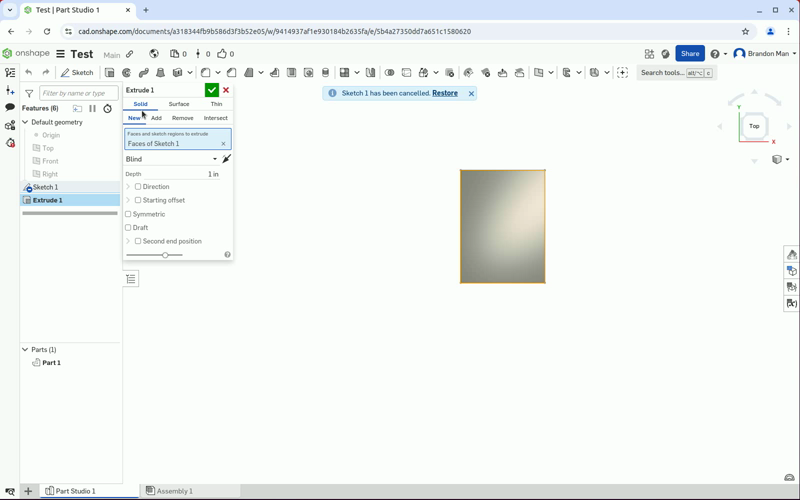
mouse_move(137, 120)
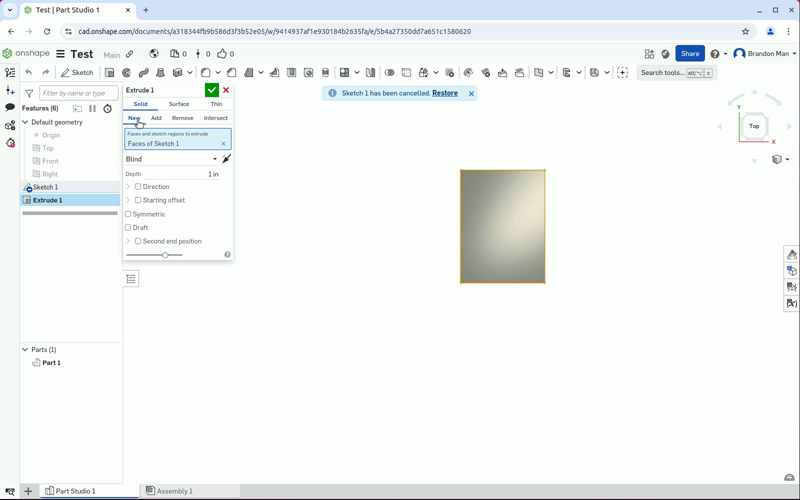
click(137, 120)
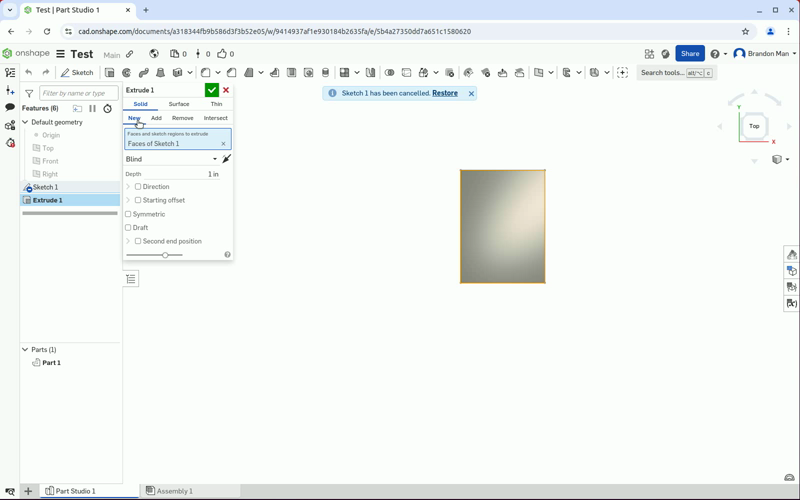
key(tab, 4)
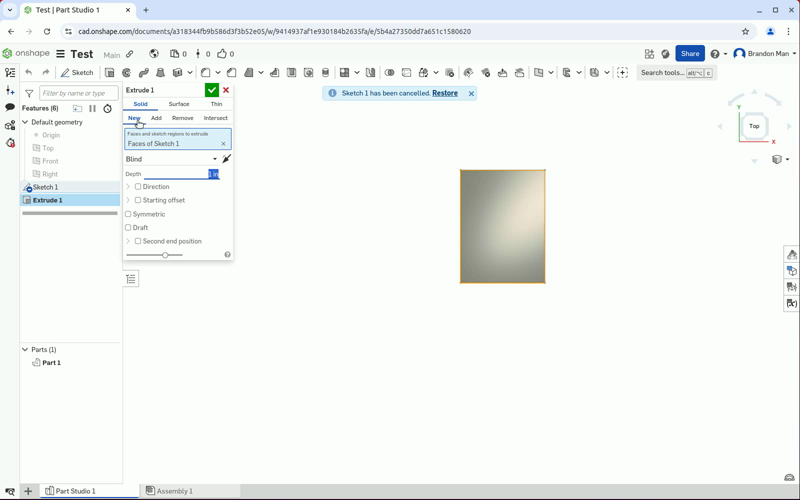
text(11.554)
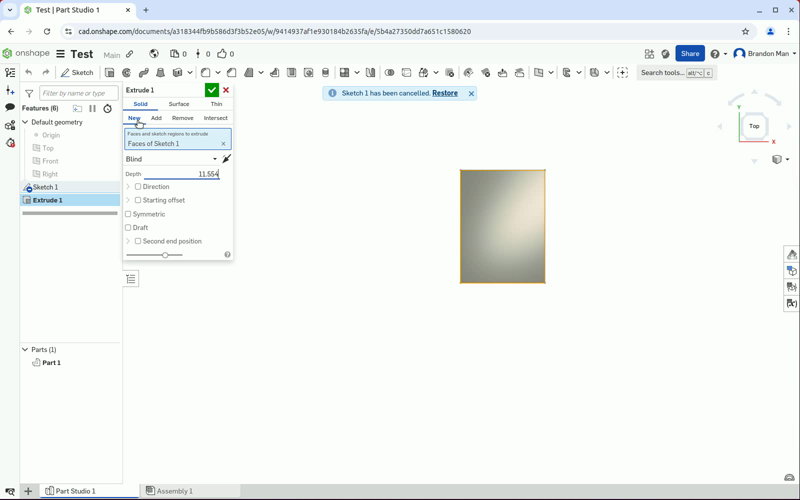
key(enter)
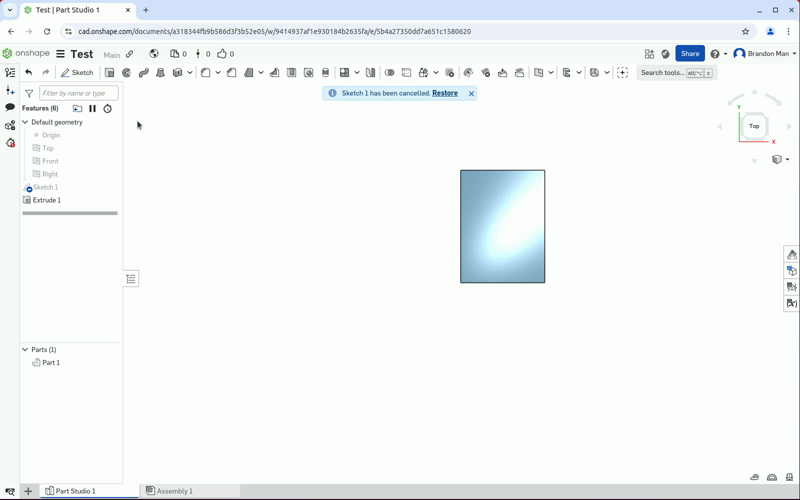
key(shift+h)
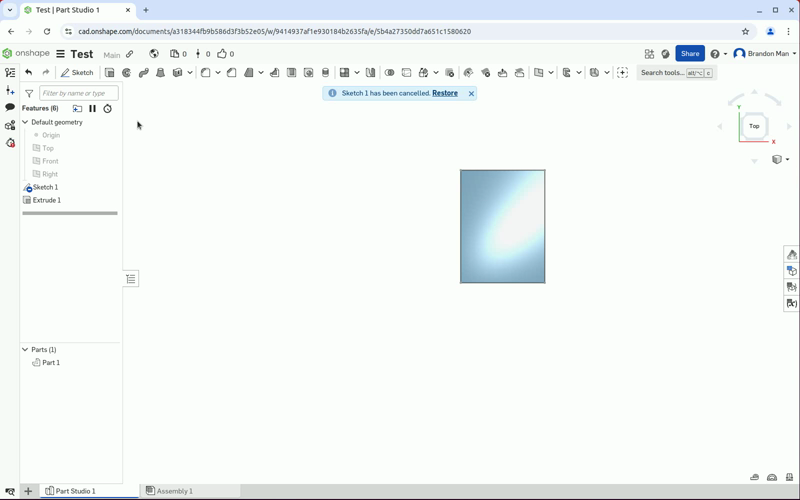
key(shift+h)
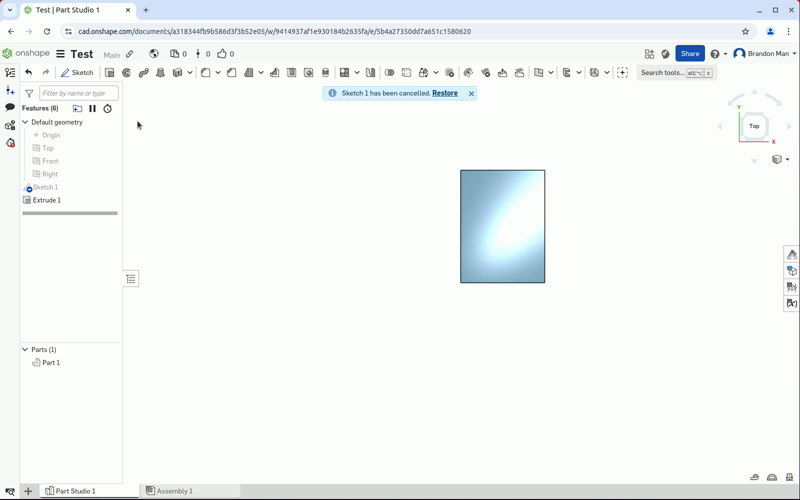
mouse_move(73, 189)
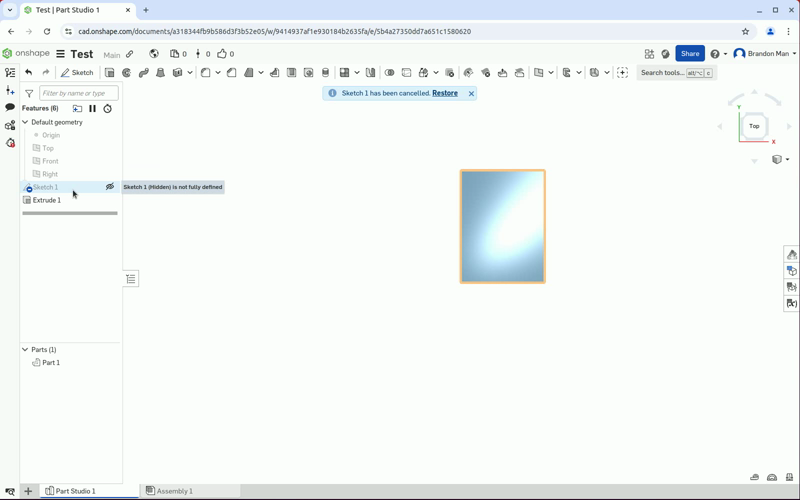
click(73, 189)
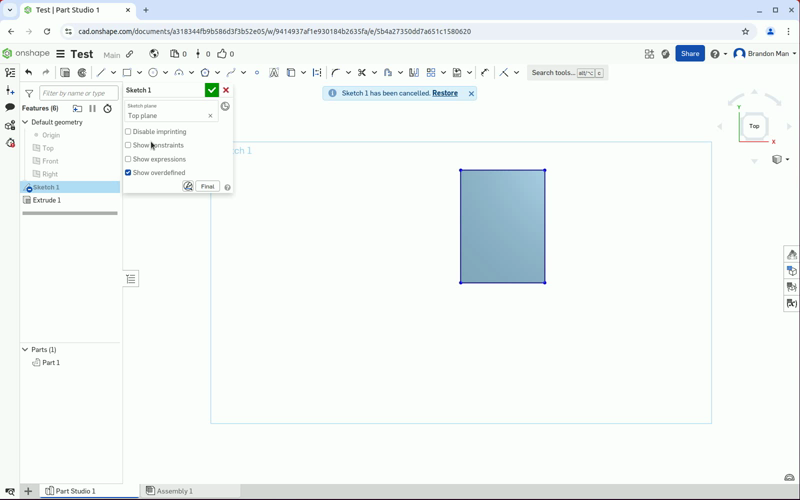
mouse_move(229, 92)
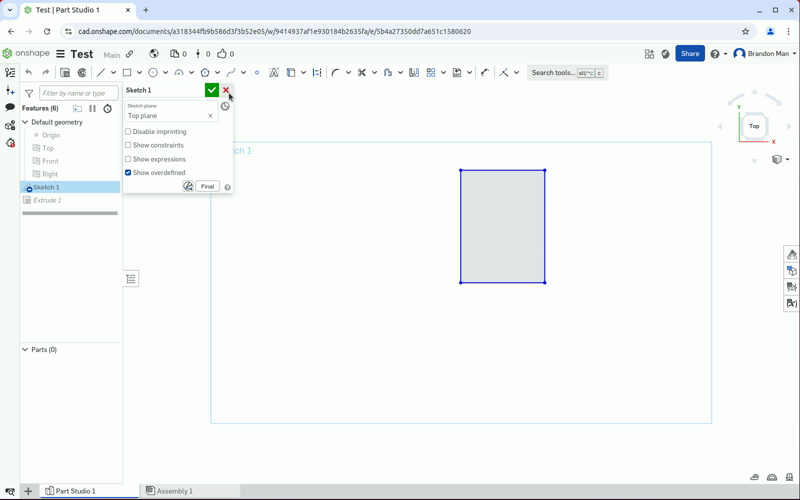
click(229, 92)
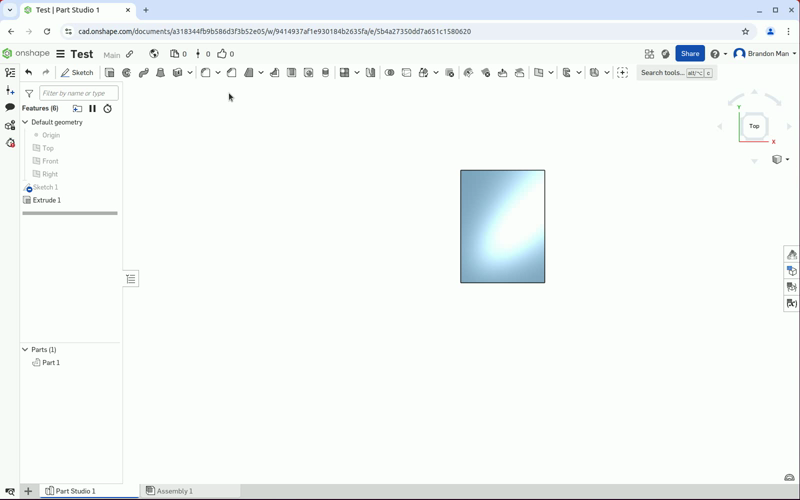
mouse_move(541, 75)
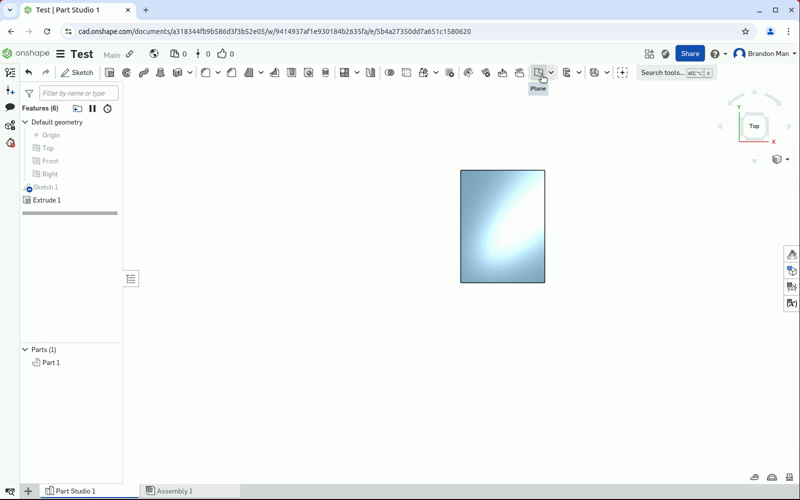
click(541, 75)
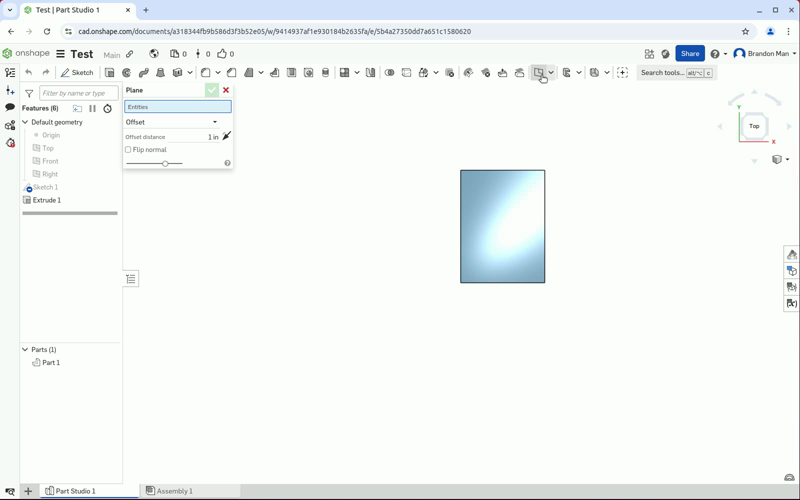
mouse_move(73, 150)
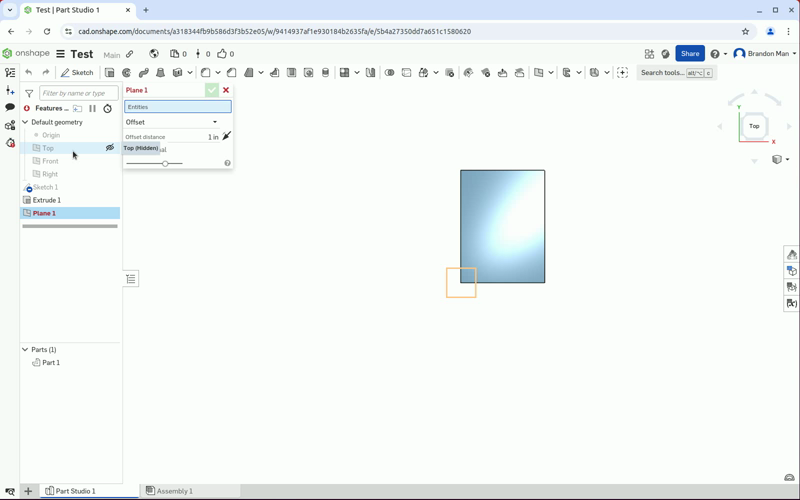
click(73, 150)
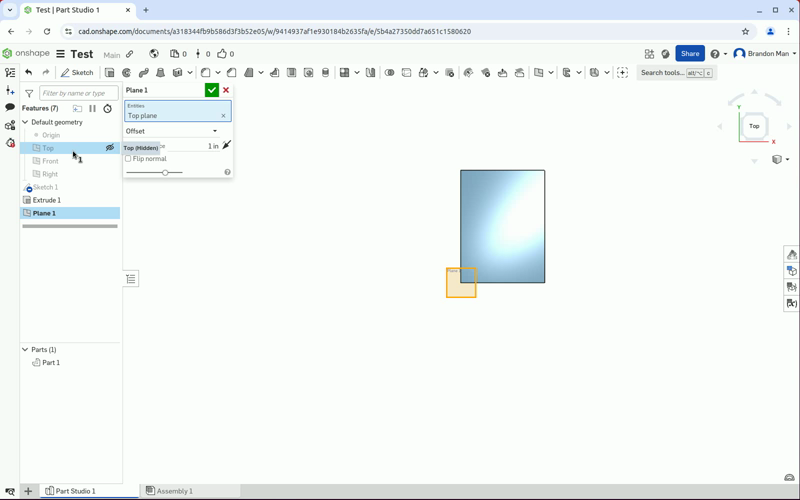
key(tab, 2)
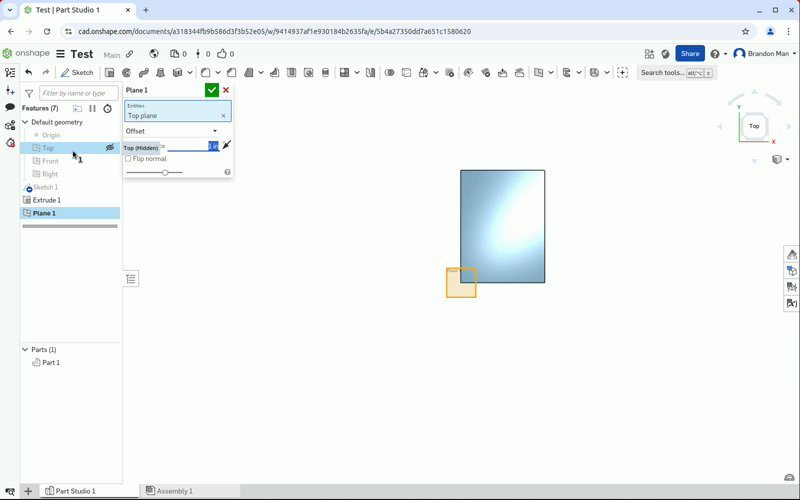
text(11.554)
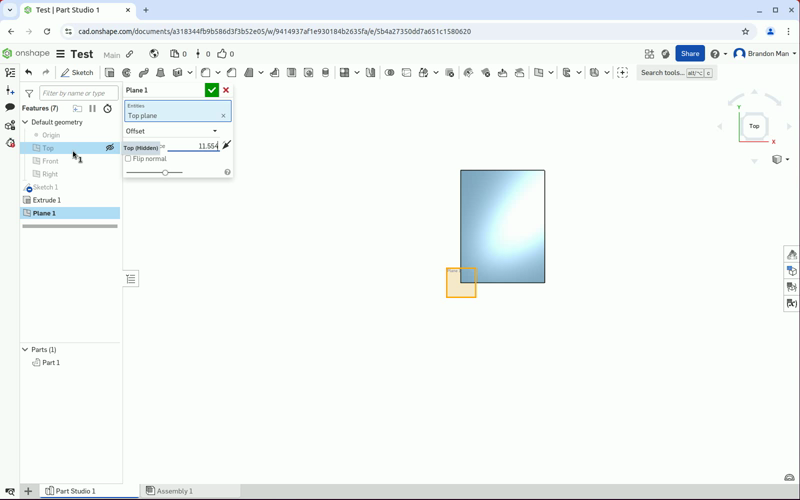
key(enter, 2)
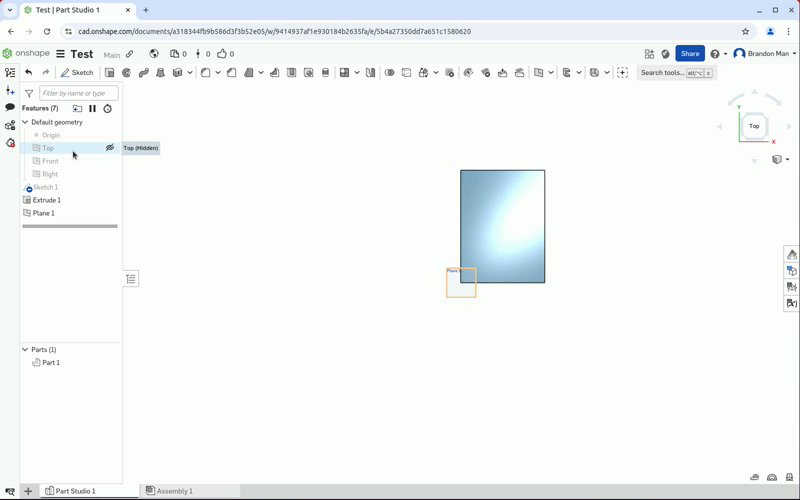
key(shift+s)
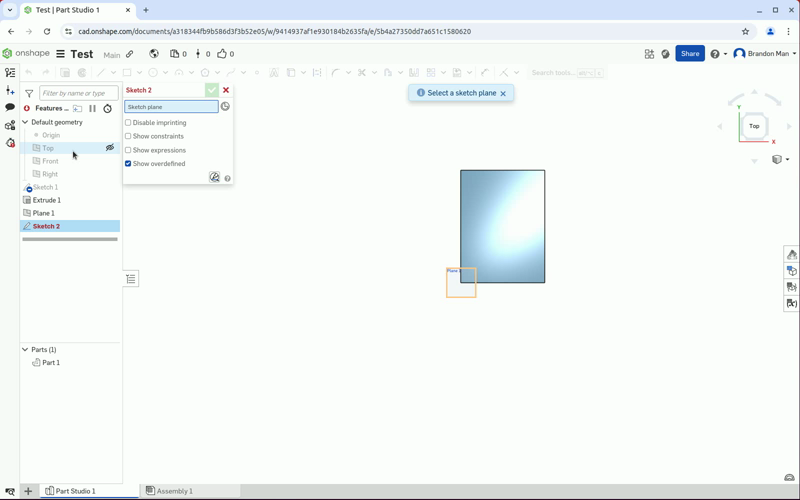
mouse_move(73, 215)
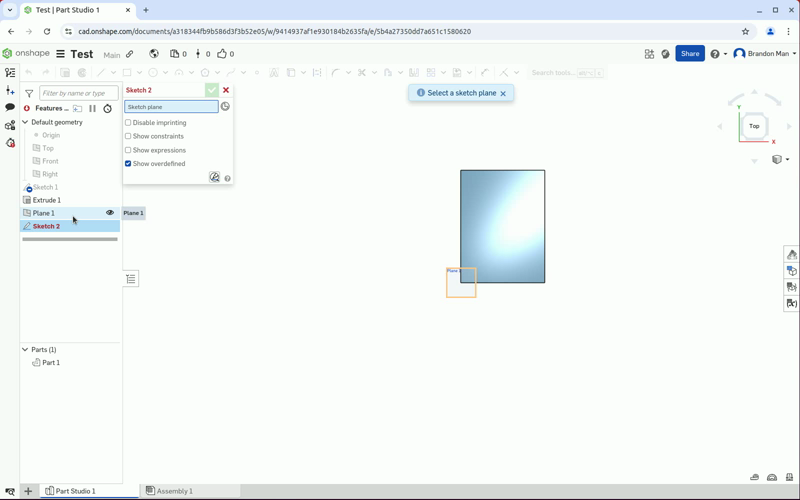
click(73, 215)
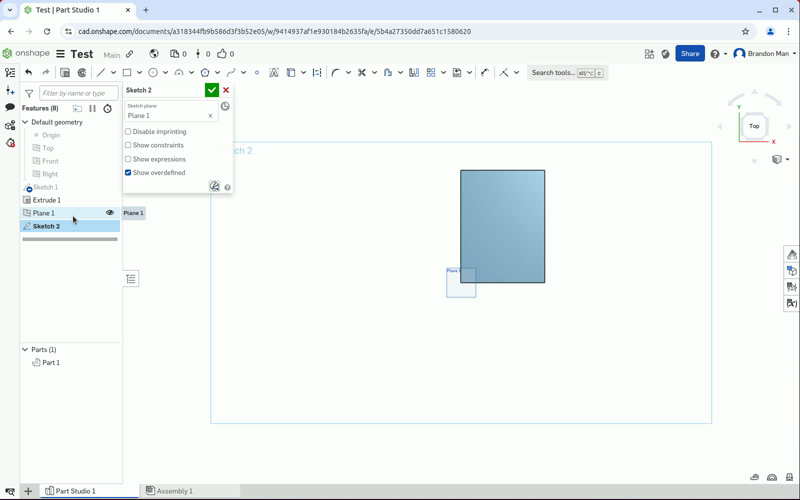
mouse_move(73, 352)
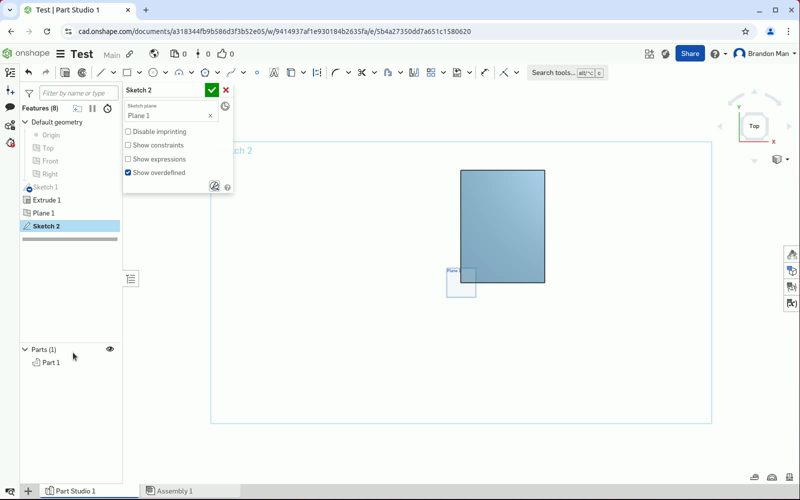
key(y)
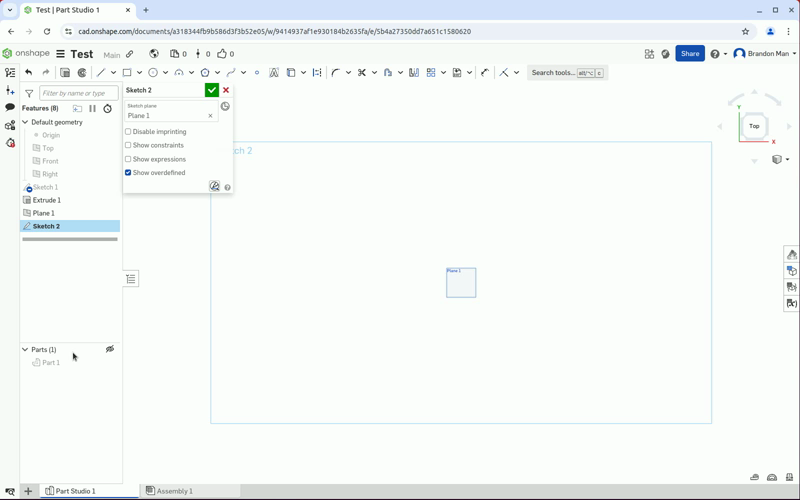
key(l)
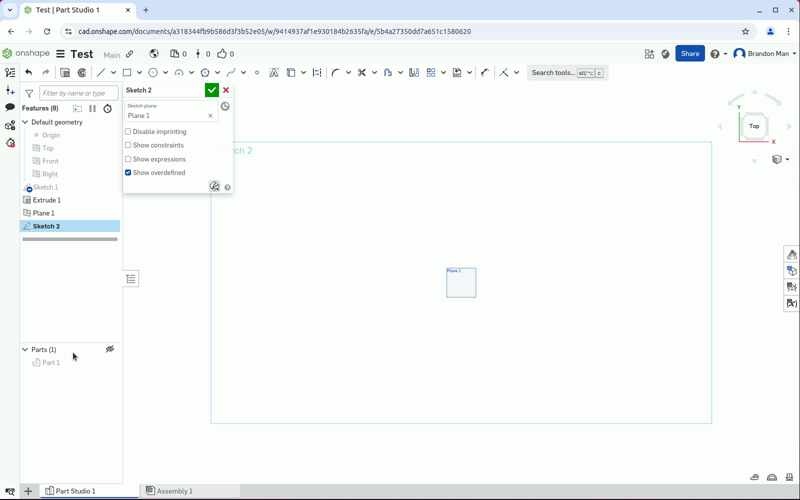
key_down(shift)
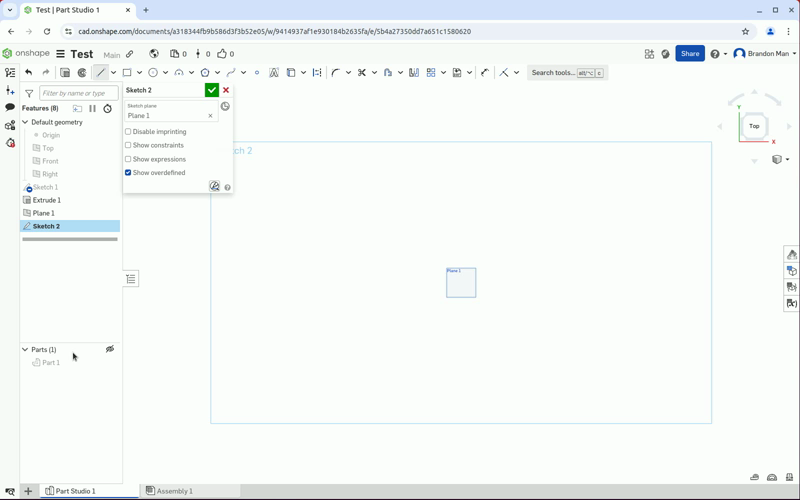
mouse_move(460, 254)
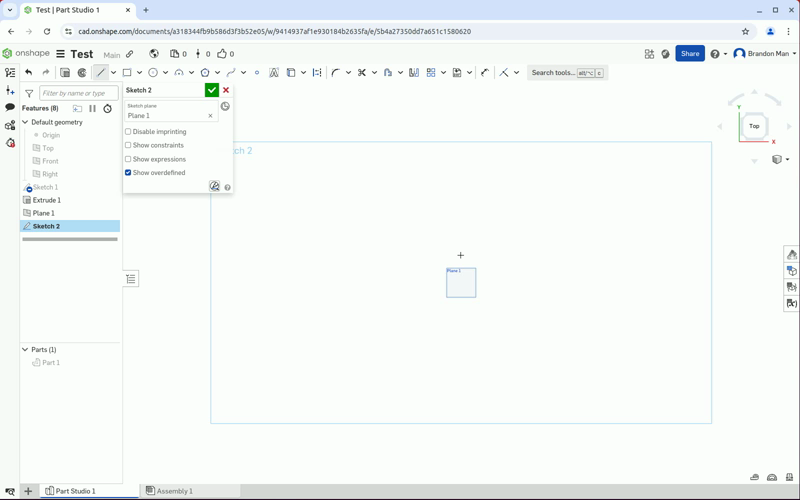
click(460, 254)
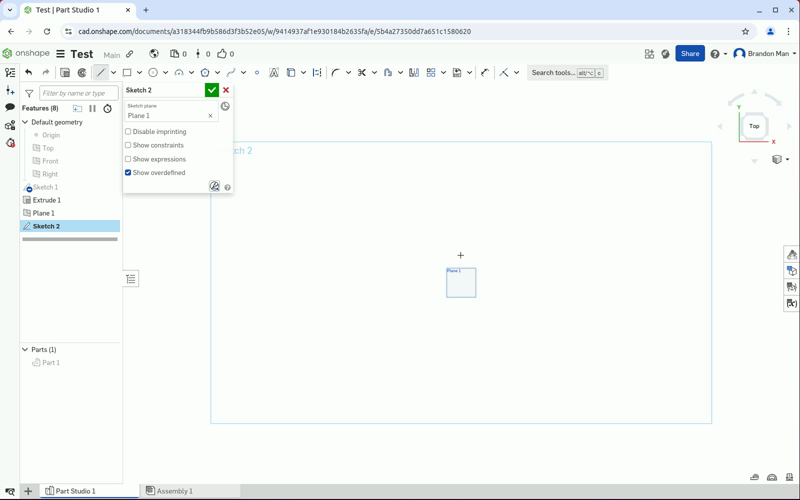
key_up(shift)
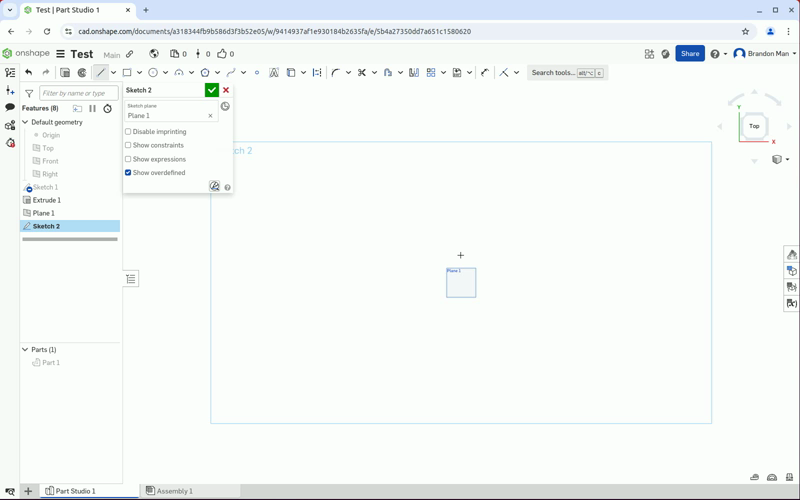
key_down(shift)
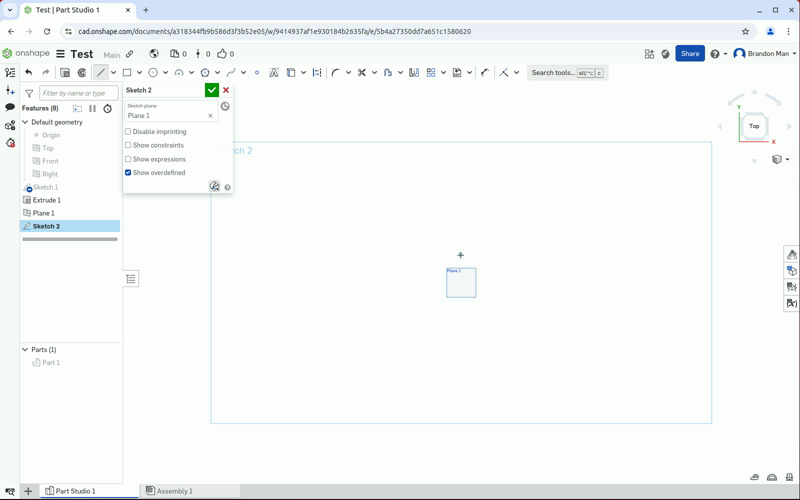
mouse_move(490, 254)
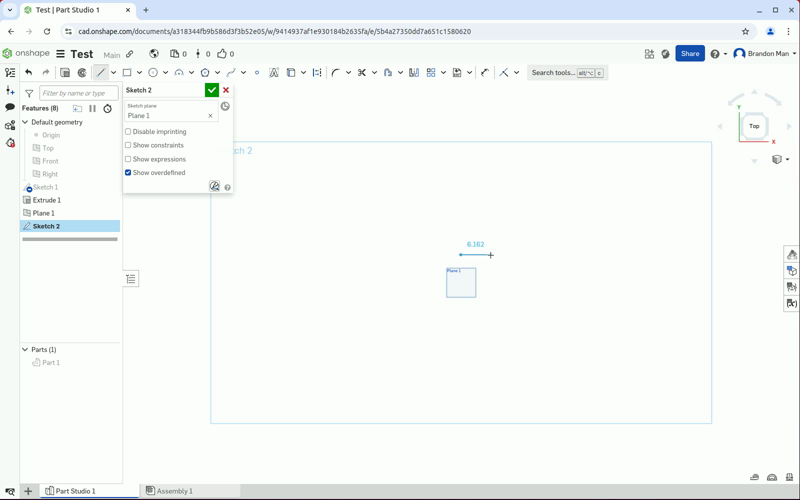
mouse_move(503, 283)
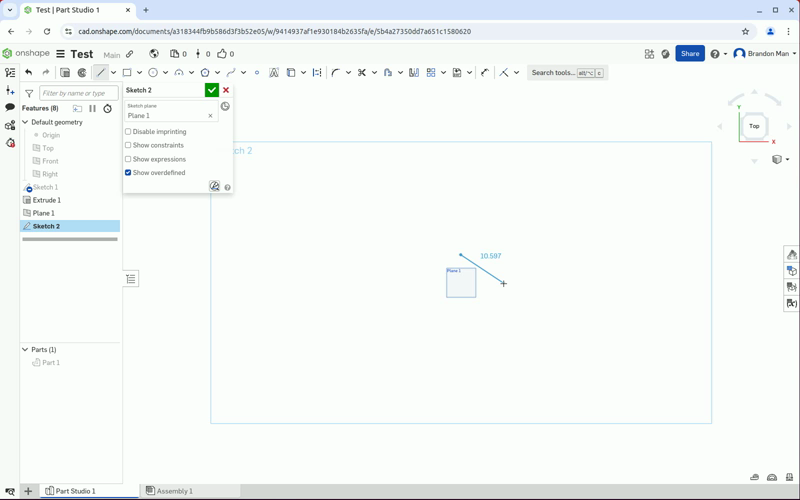
click(503, 283)
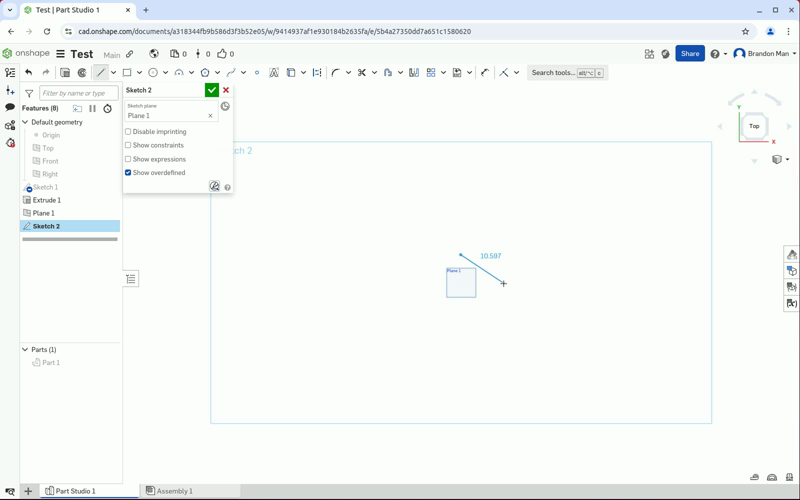
key_up(shift)
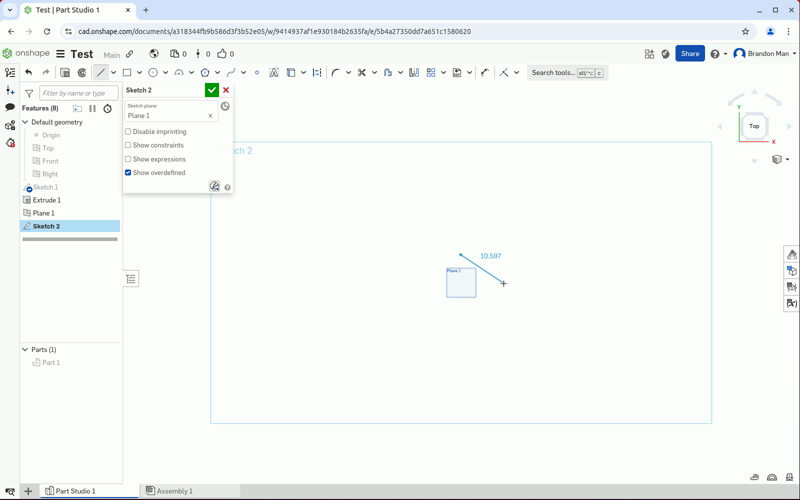
key_down(shift)
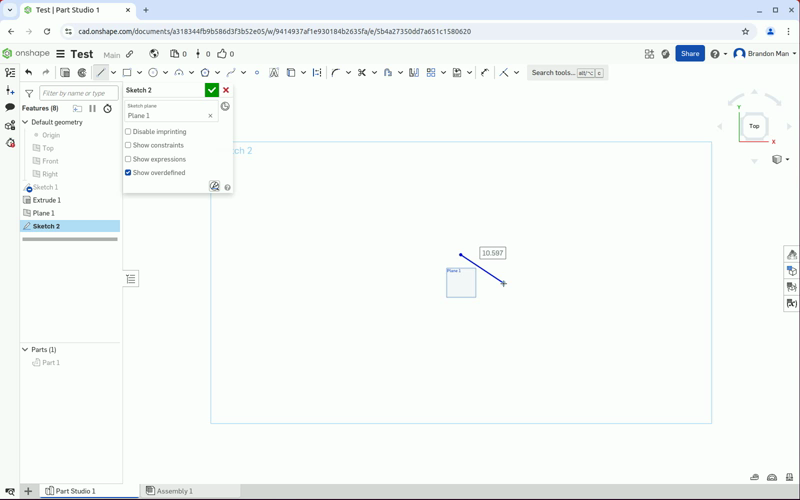
mouse_move(533, 283)
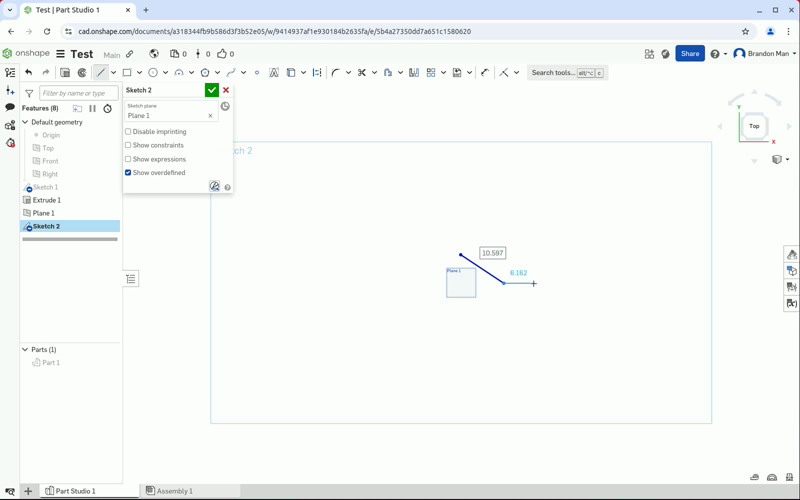
mouse_move(545, 283)
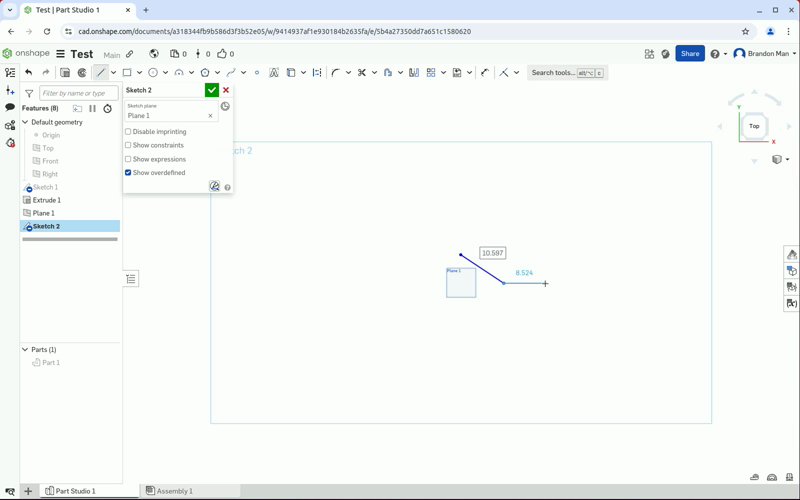
click(545, 283)
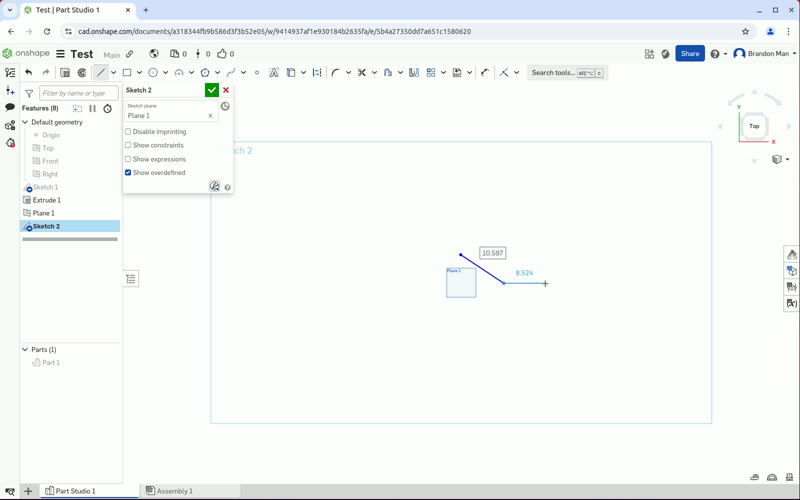
key_up(shift)
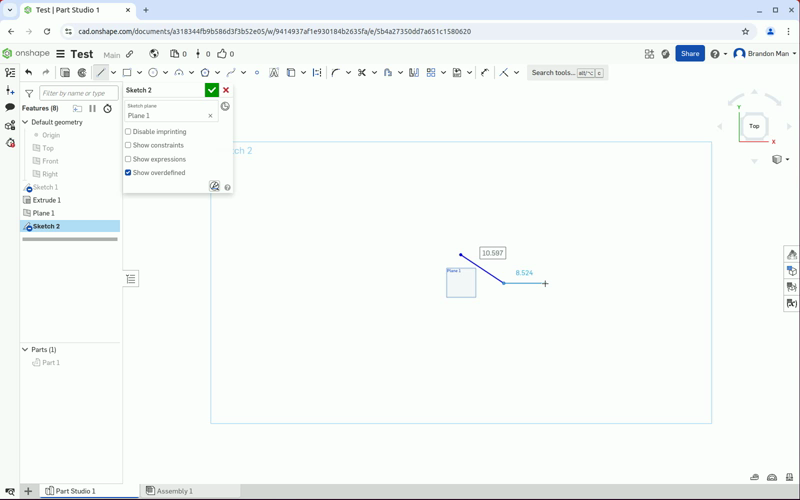
key_down(shift)
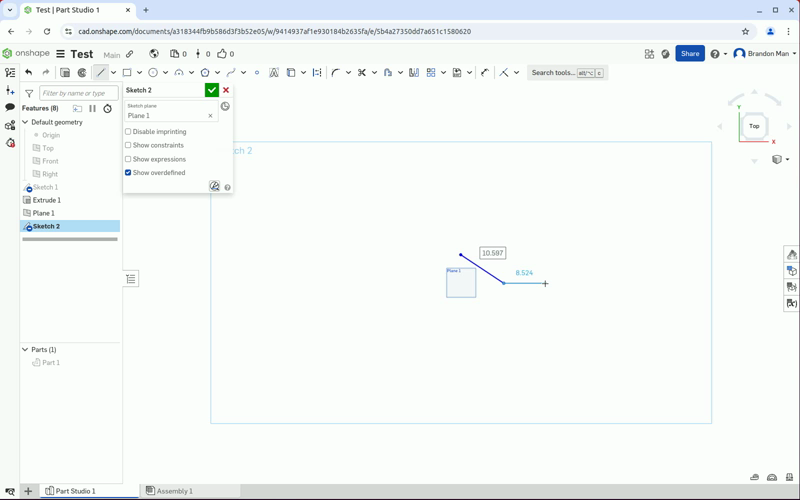
mouse_move(575, 283)
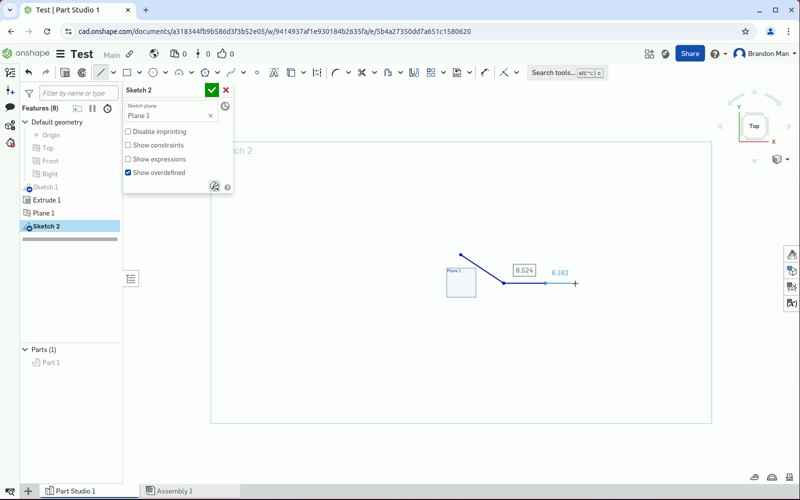
mouse_move(545, 240)
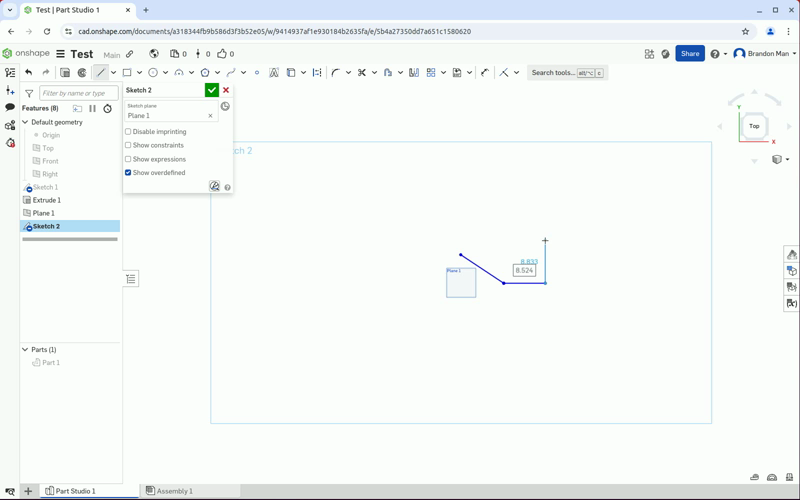
click(545, 240)
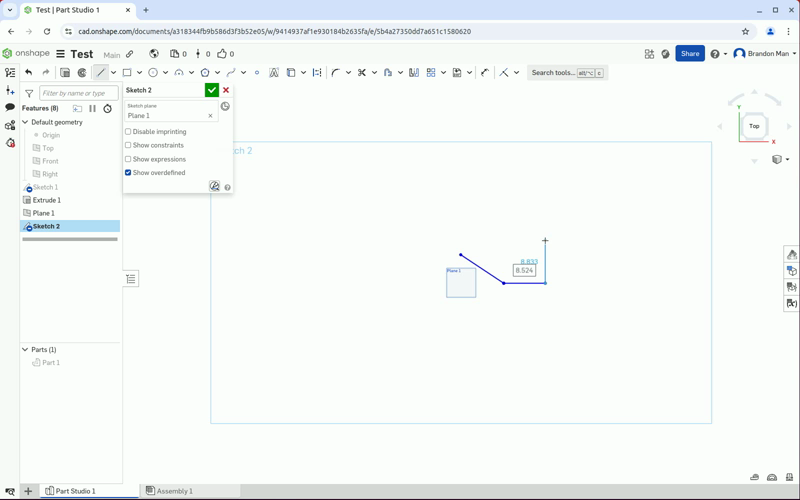
key_up(shift)
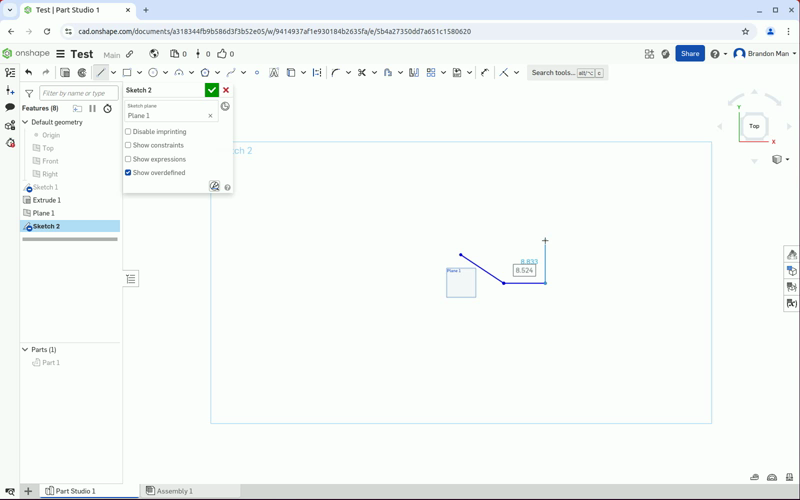
key_down(shift)
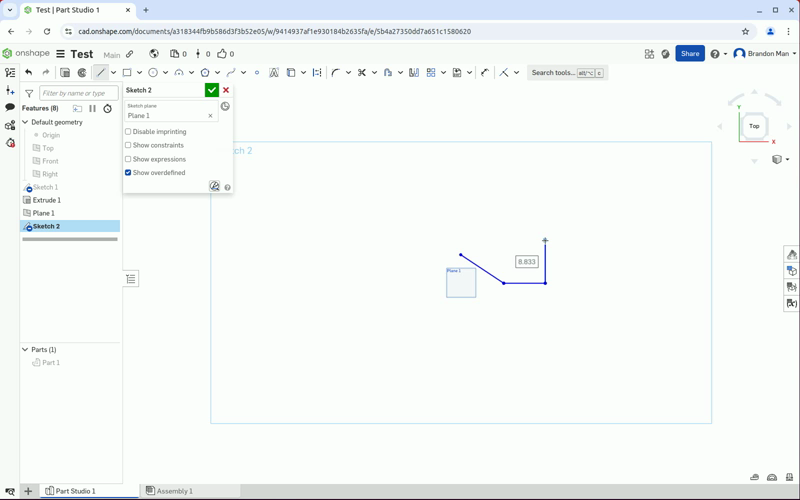
mouse_move(460, 184)
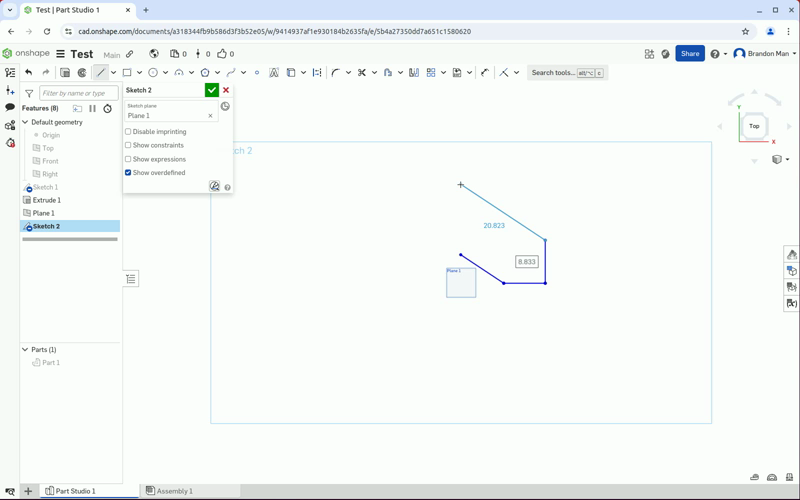
click(460, 184)
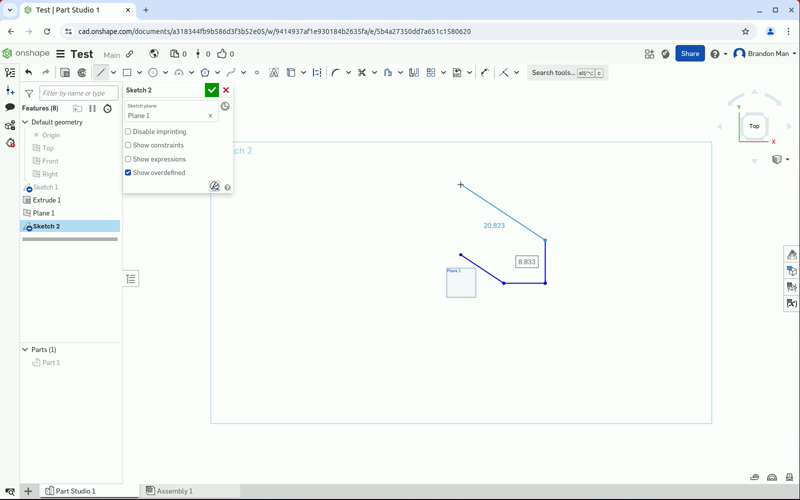
key_up(shift)
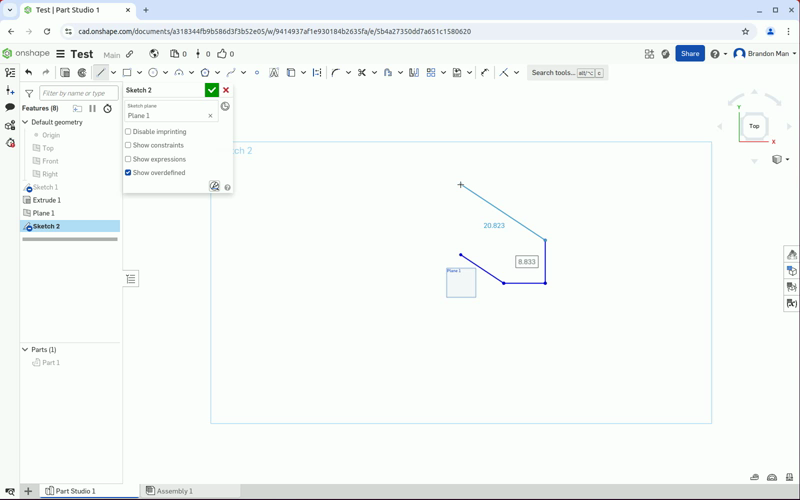
key_down(shift)
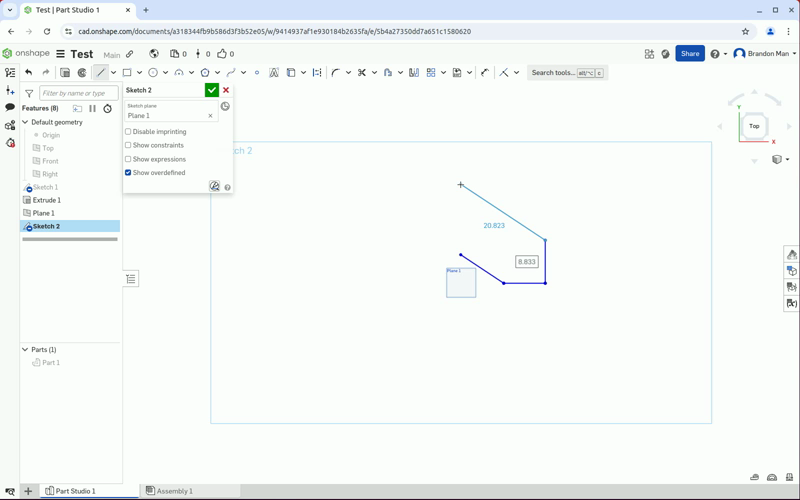
mouse_move(460, 254)
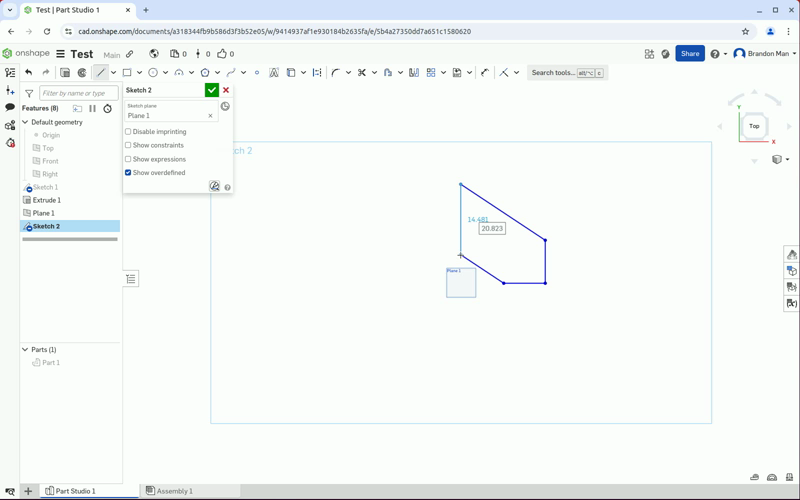
key_up(shift)
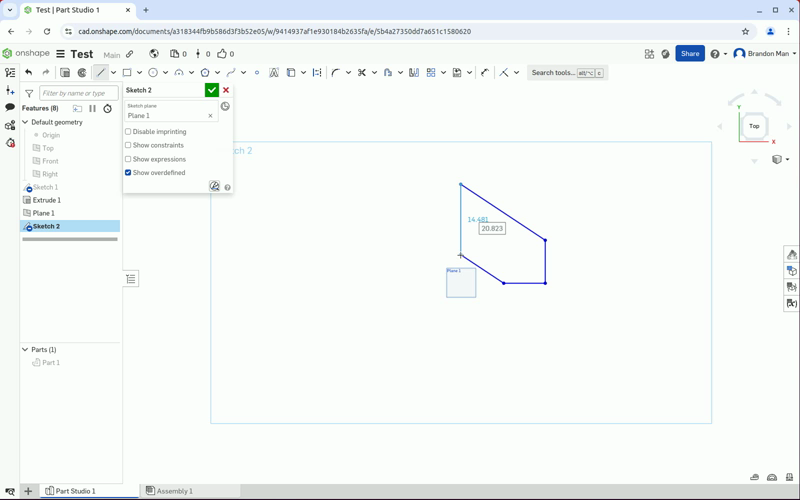
click(460, 254)
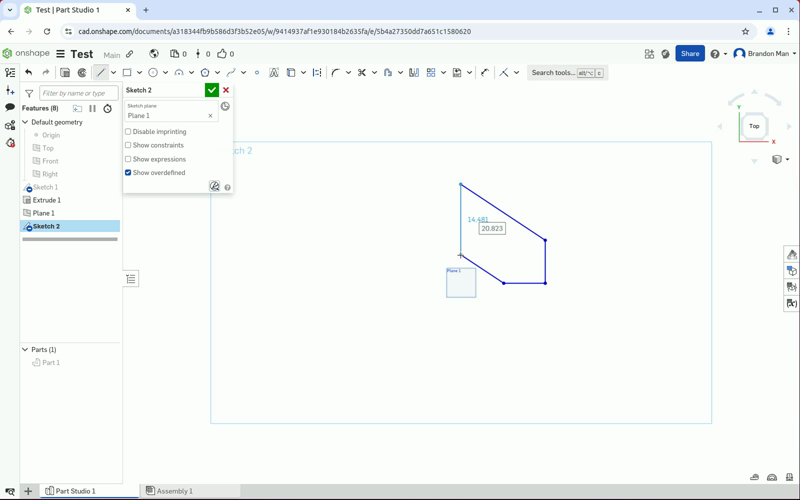
key(esc)
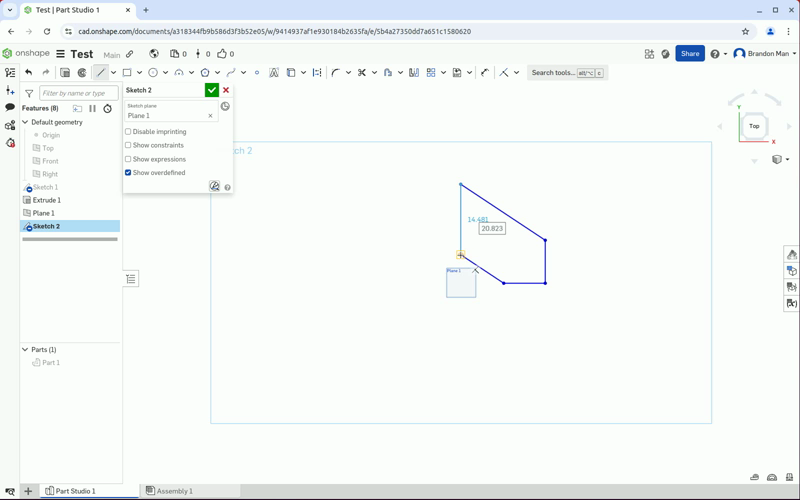
mouse_move(483, 257)
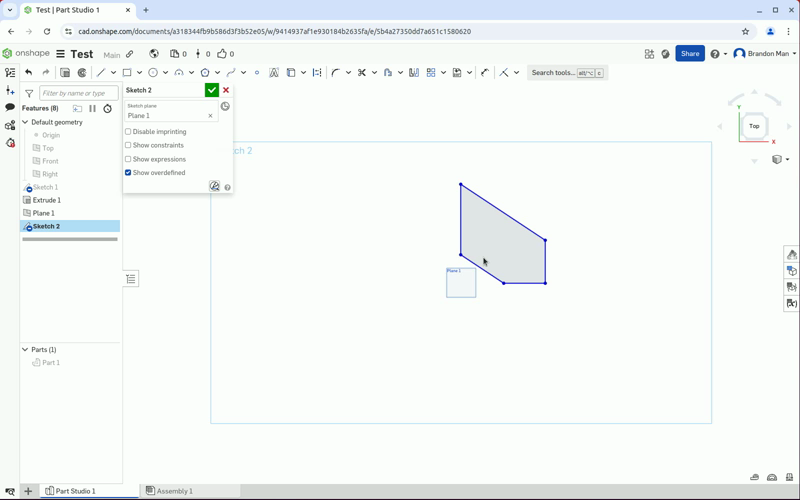
click(483, 257)
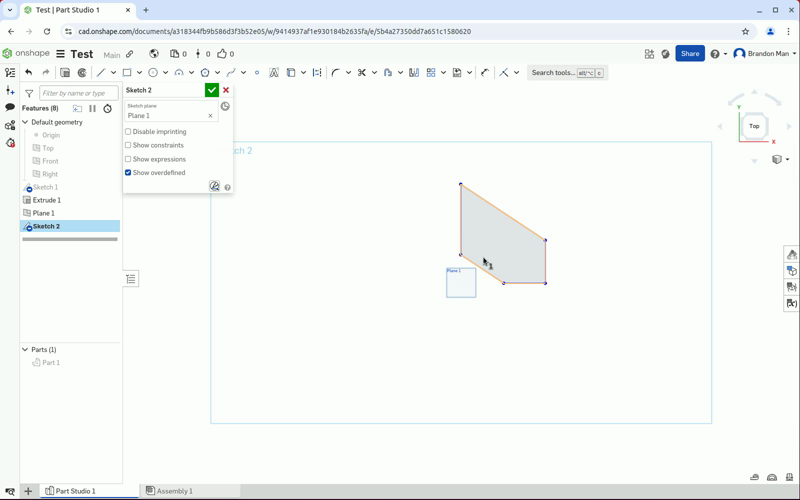
mouse_move(73, 352)
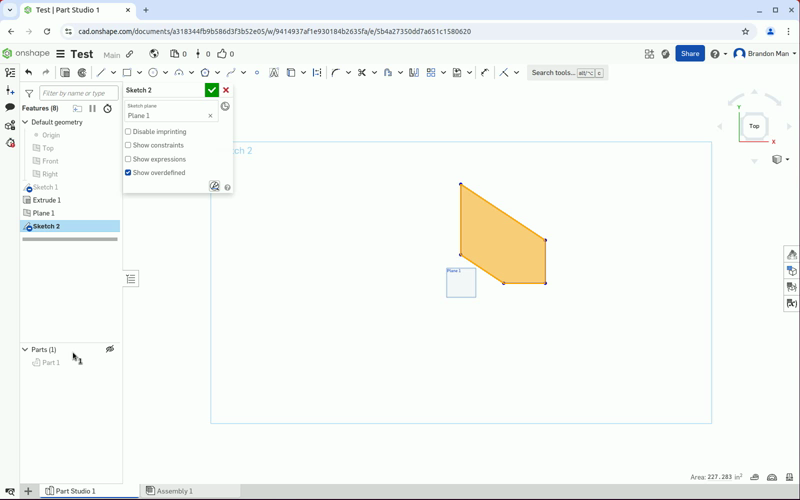
key(shift+y)
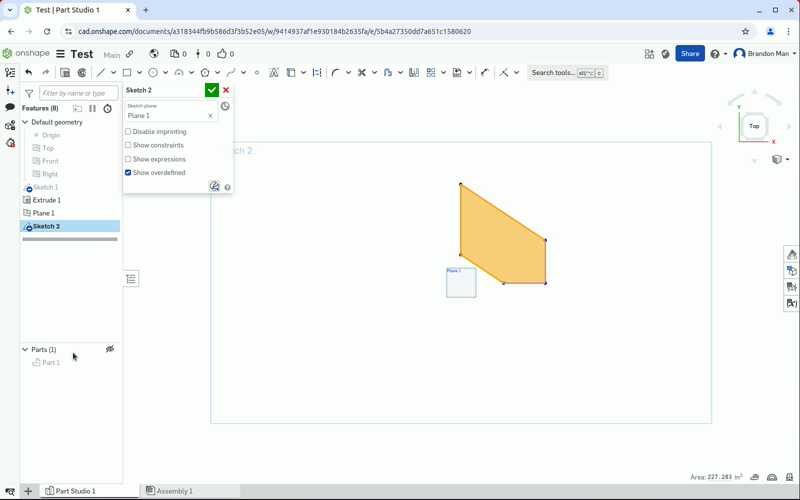
key(shift+e)
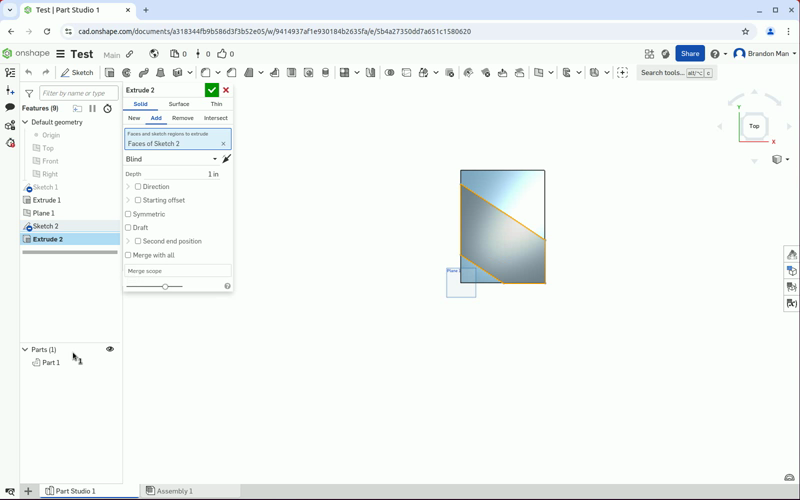
mouse_move(143, 106)
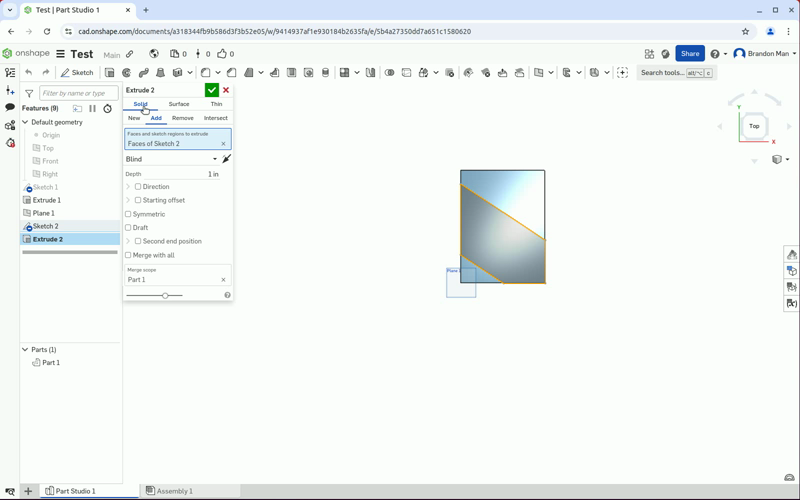
click(143, 106)
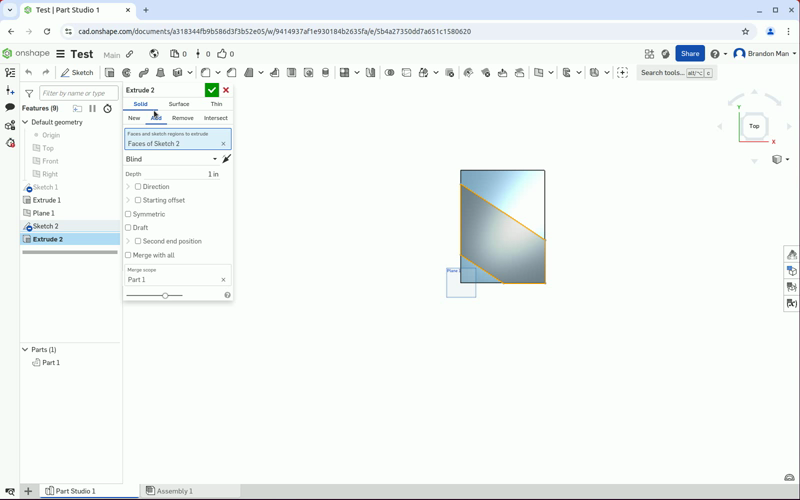
mouse_move(186, 120)
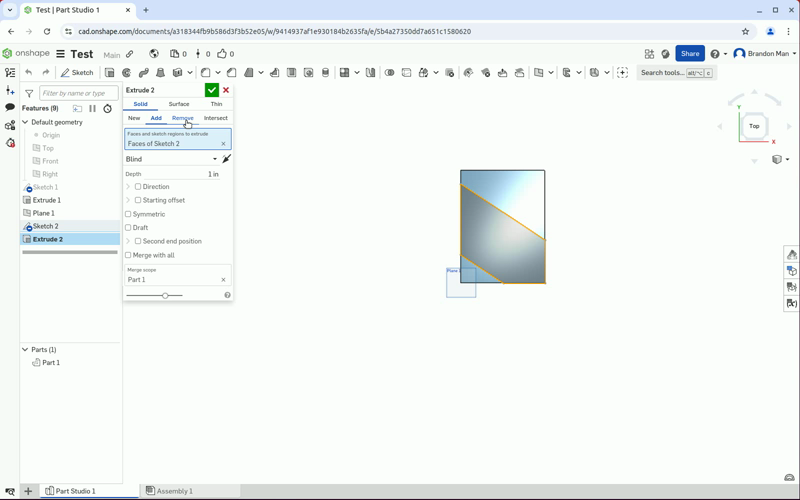
click(186, 120)
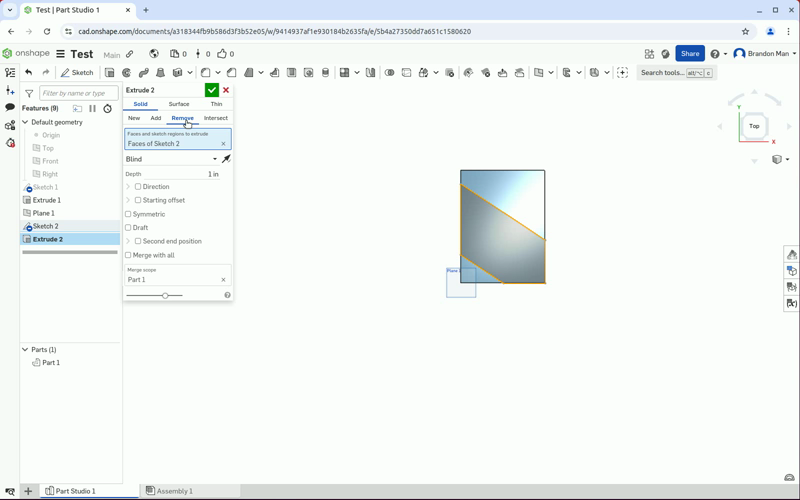
key(tab, 4)
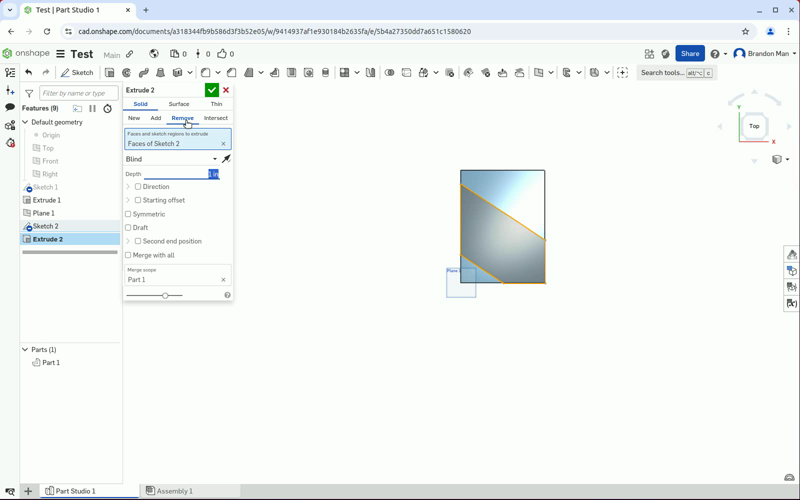
text(5.777)
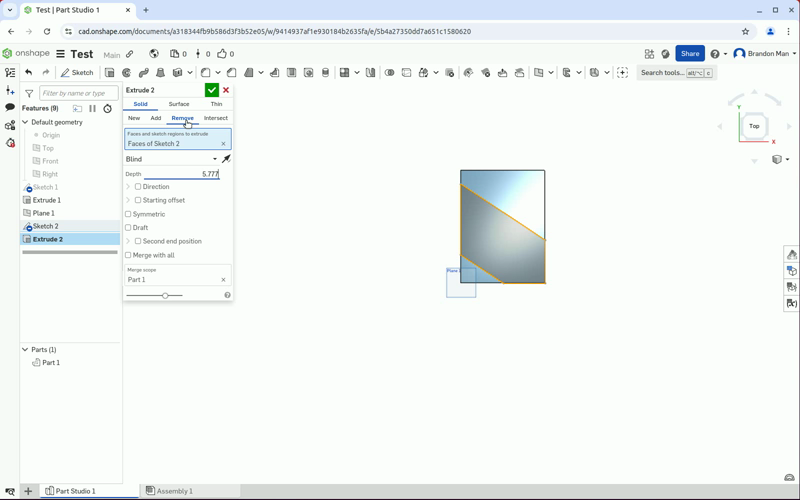
key(tab, 6)
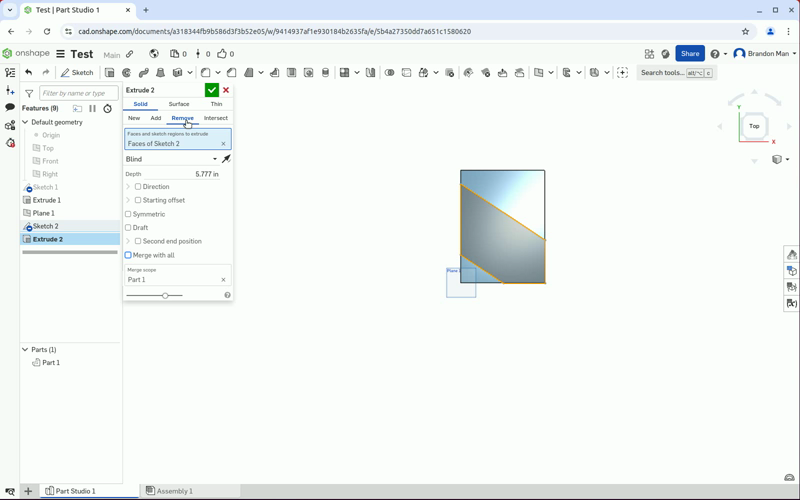
key(space)
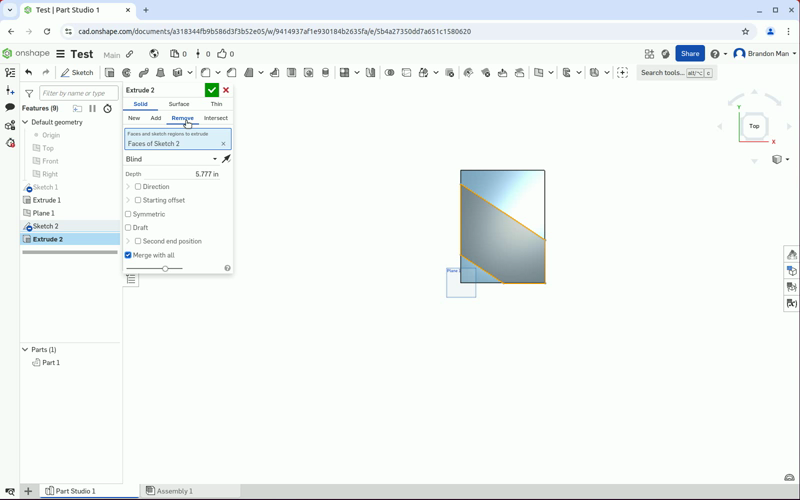
key(enter)
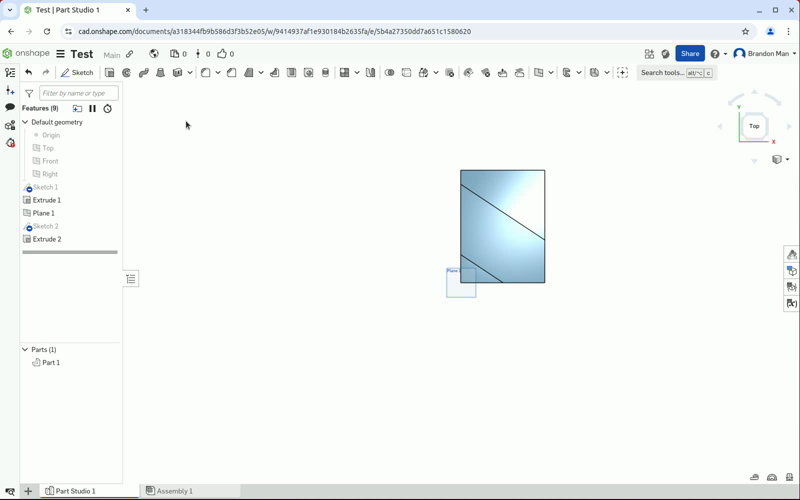
key(shift+h)
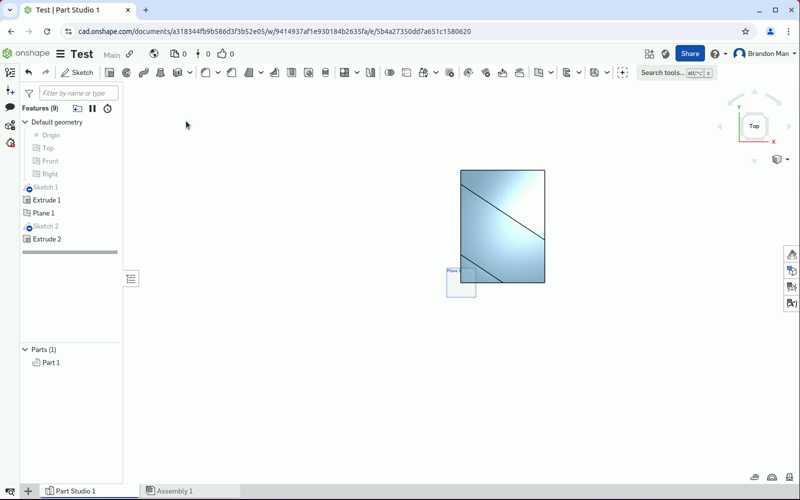
key(shift+h)
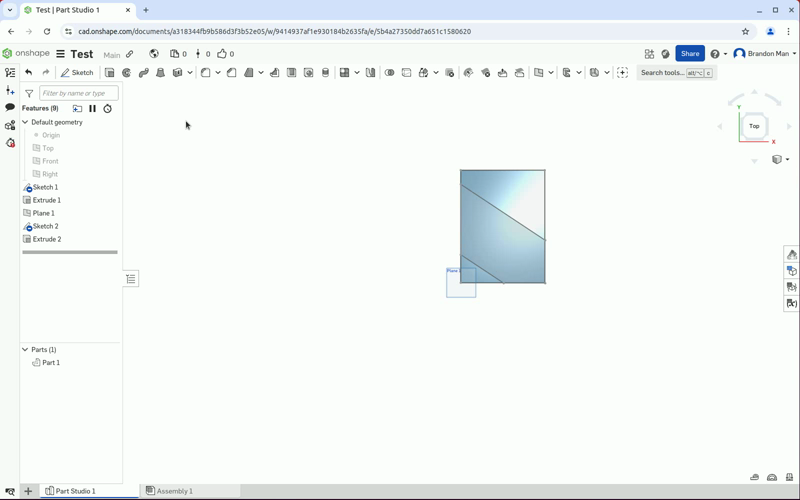
key(shift+7)
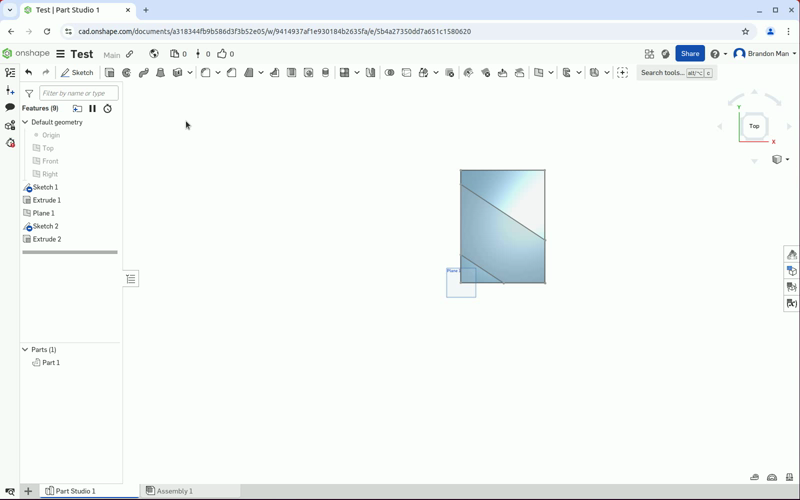
key(up, 3)
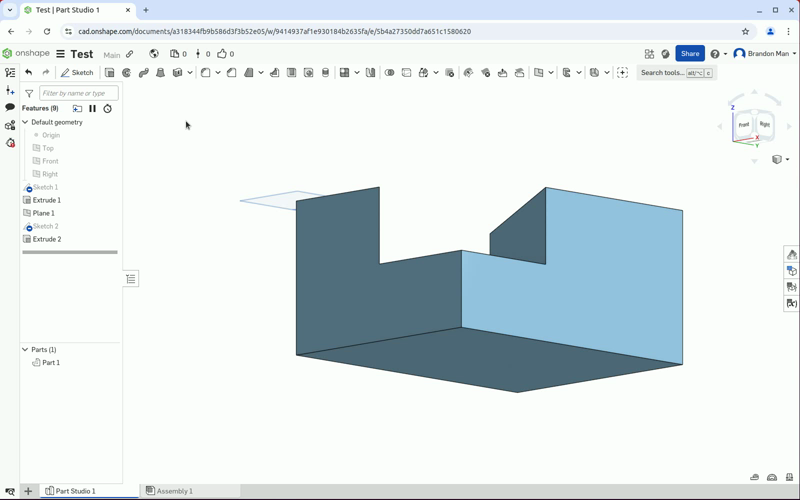
key(left, 3)
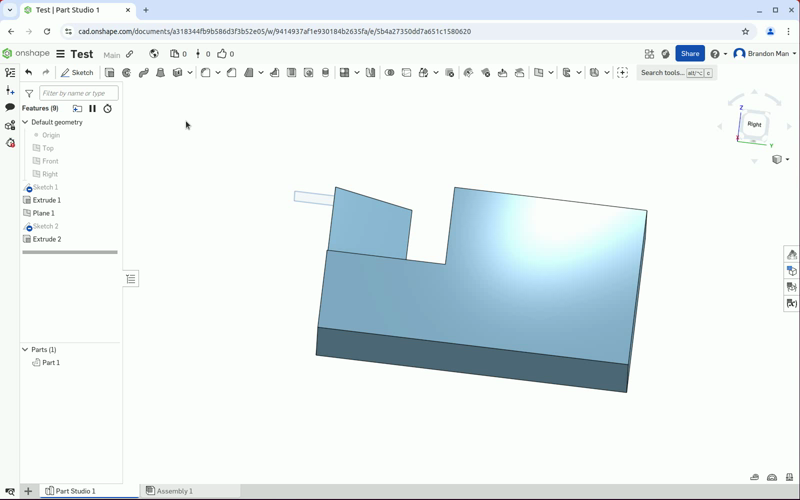
key(right, 3)
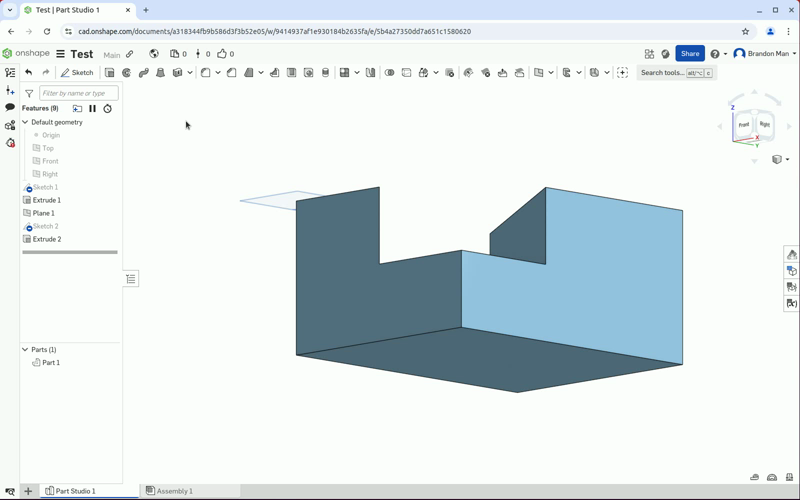
key(down, 3)
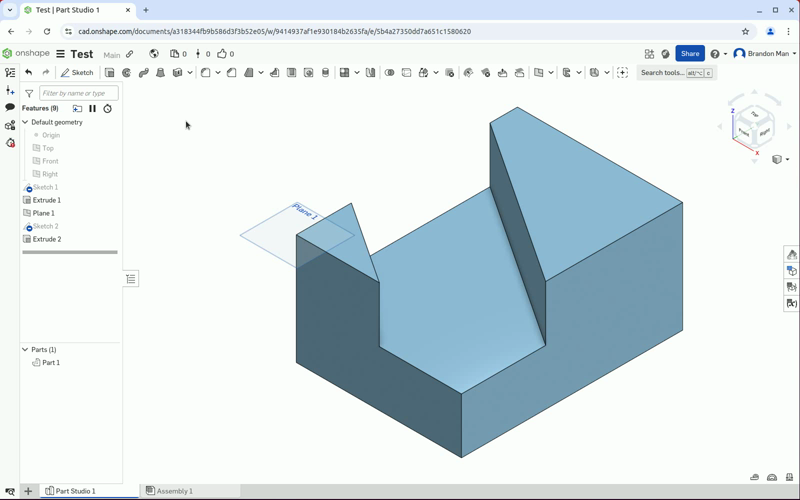
mouse_move(73, 189)
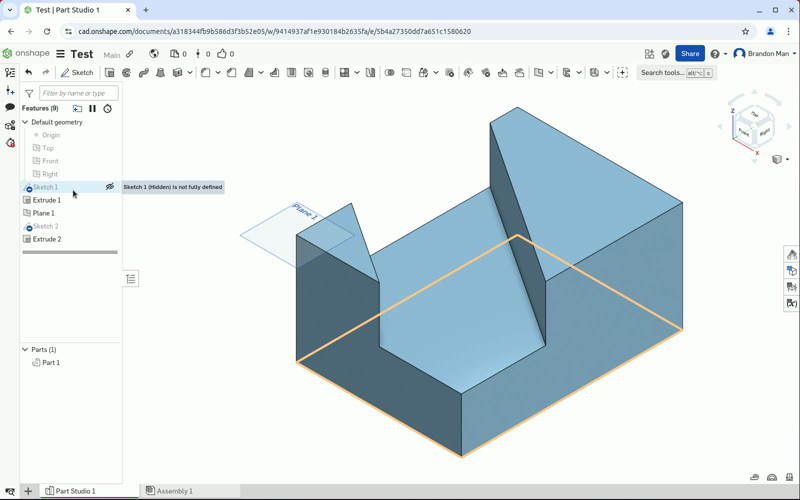
click(73, 189)